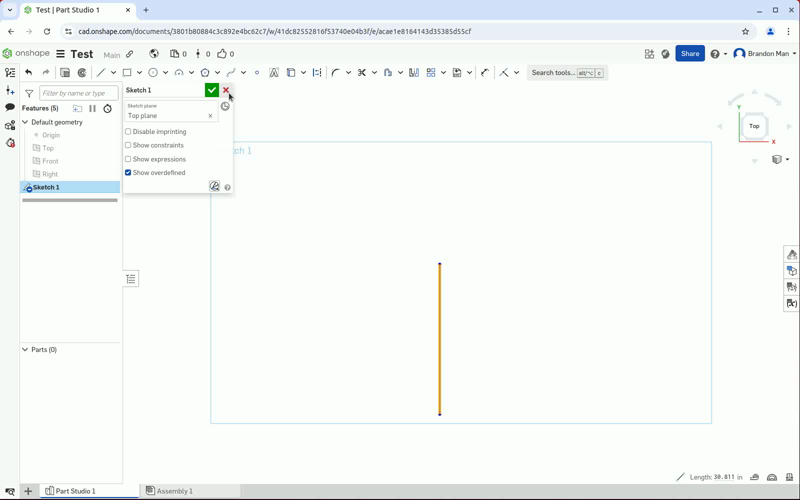
key(shift+h)
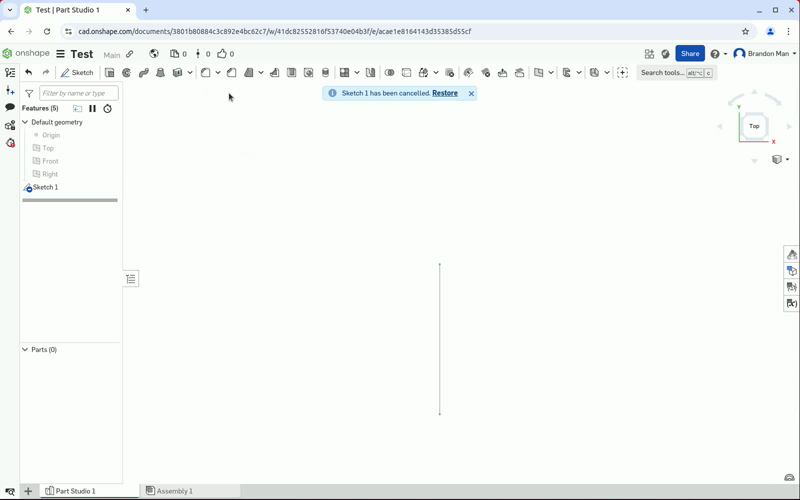
key(shift+s)
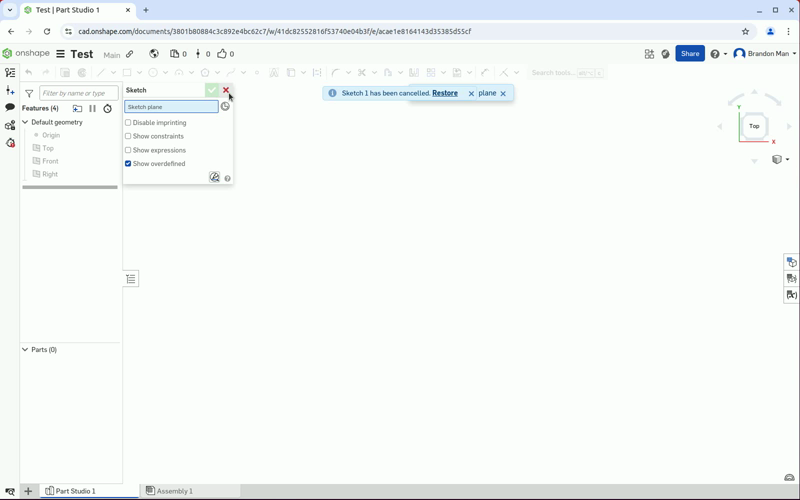
mouse_move(73, 150)
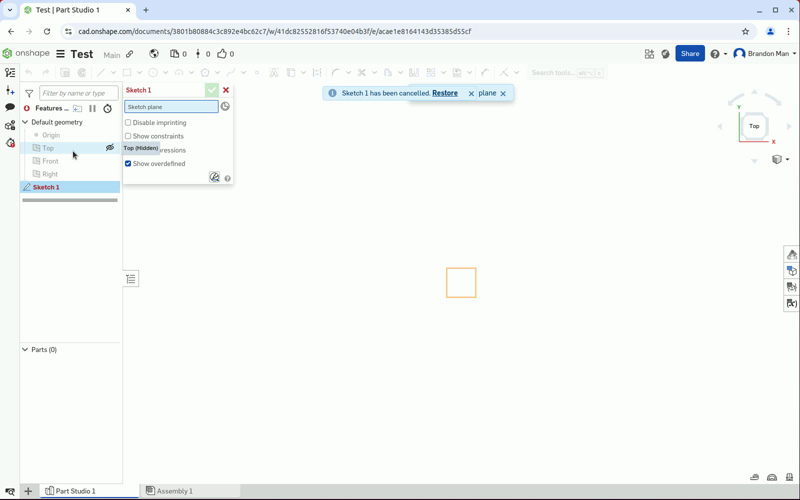
click(73, 150)
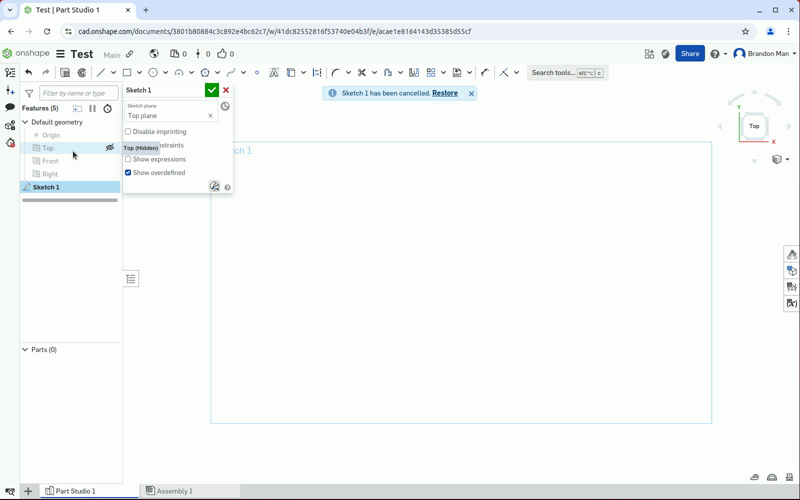
mouse_move(73, 352)
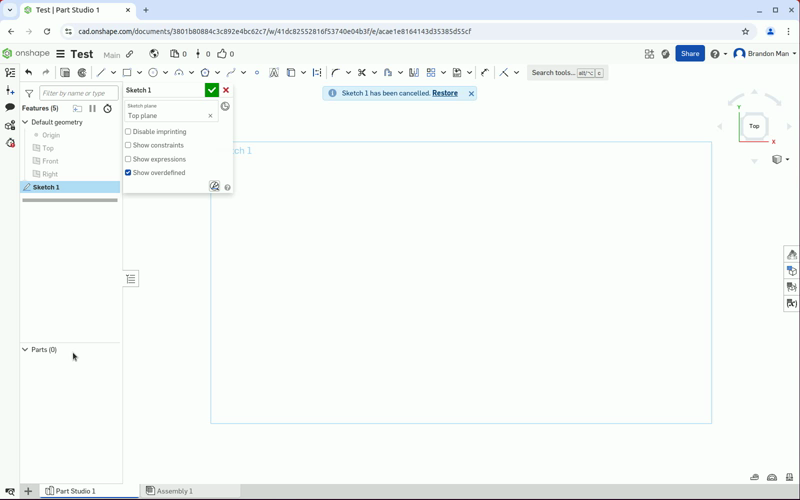
key(y)
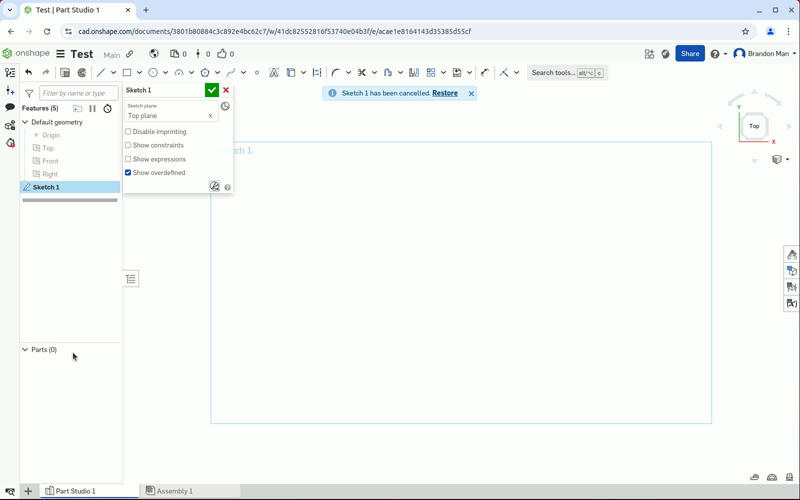
key(l)
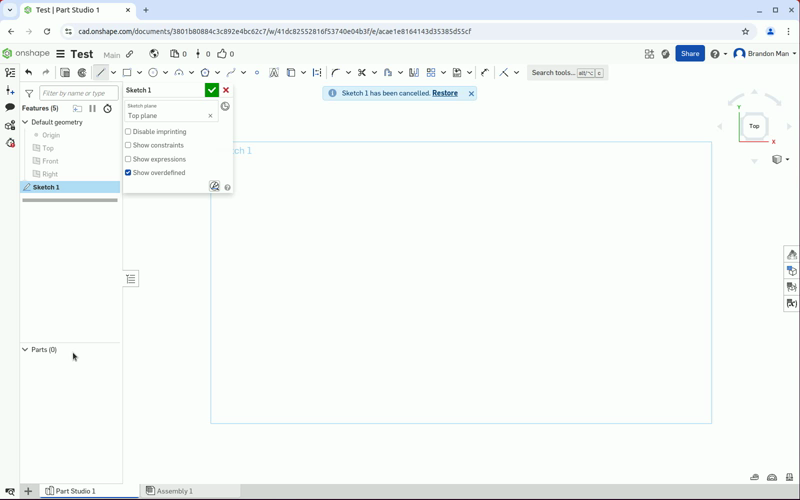
key_down(shift)
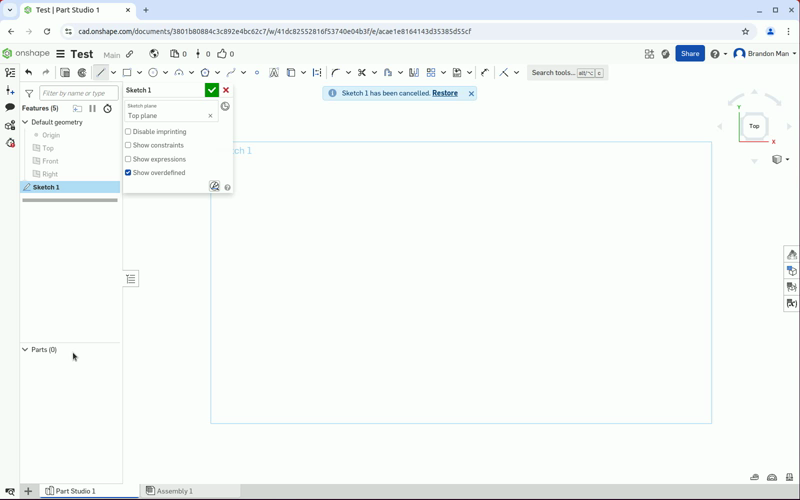
mouse_move(348, 324)
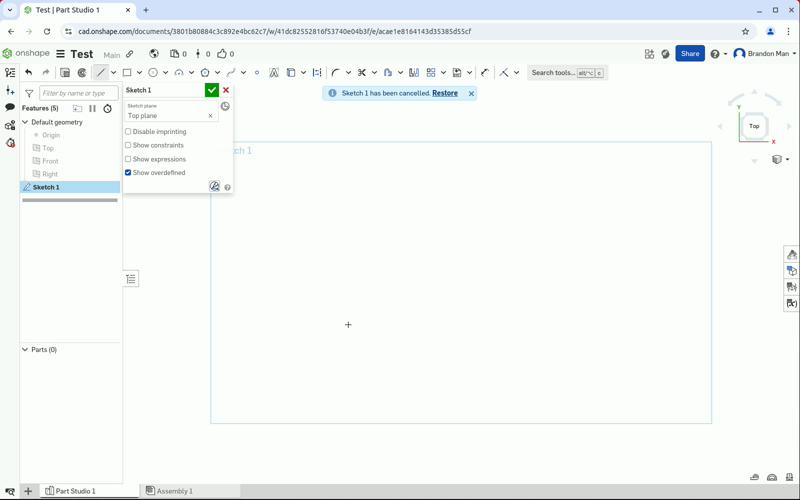
click(348, 324)
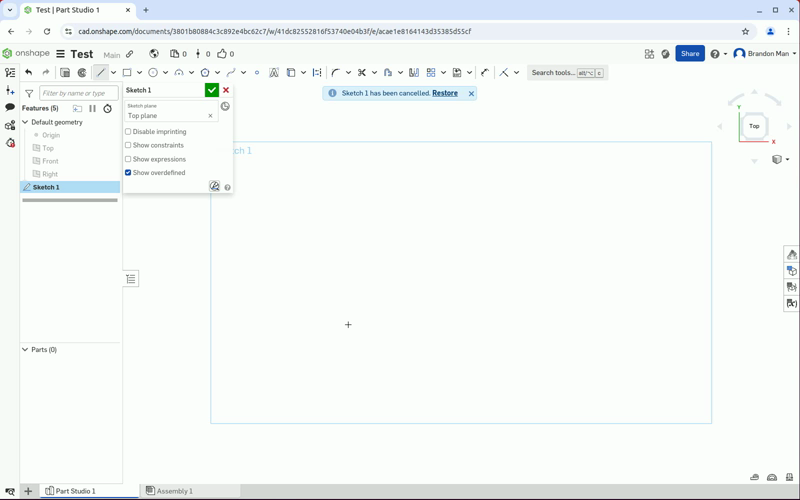
key_up(shift)
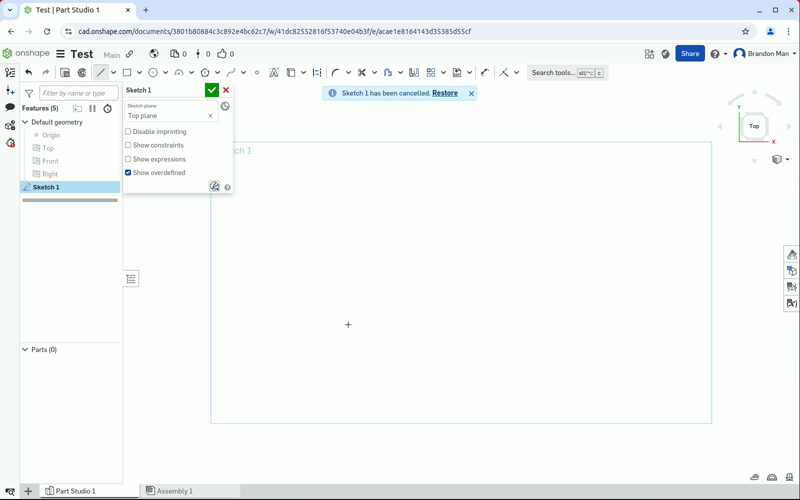
key_down(shift)
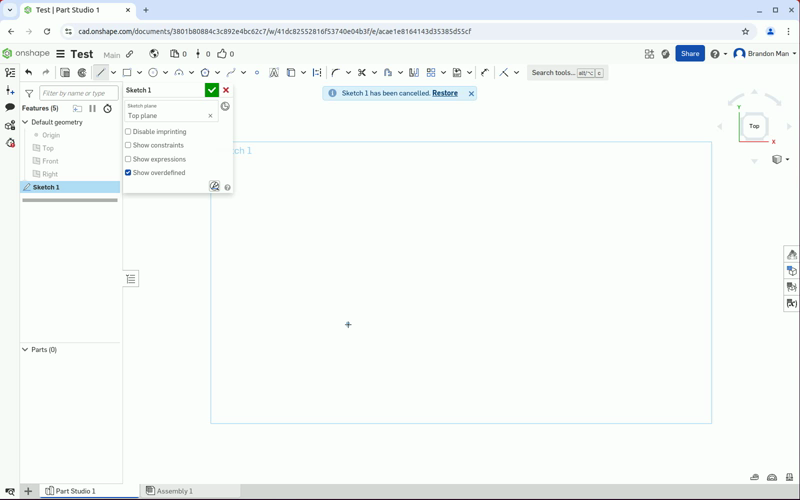
mouse_move(572, 324)
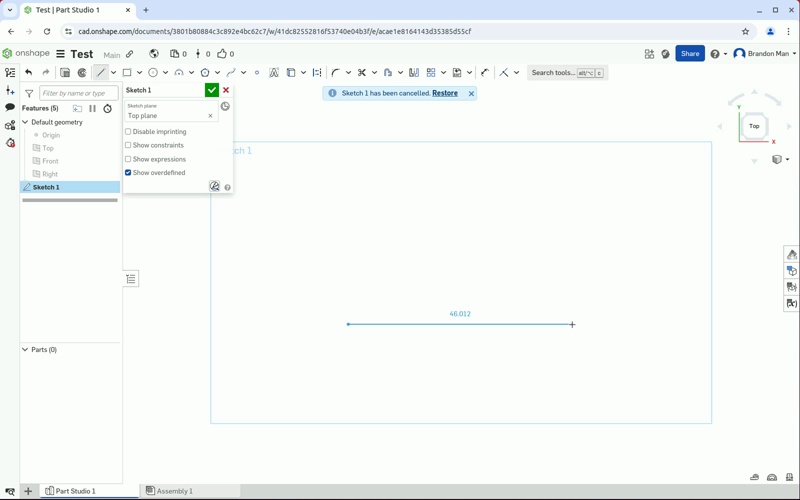
click(572, 324)
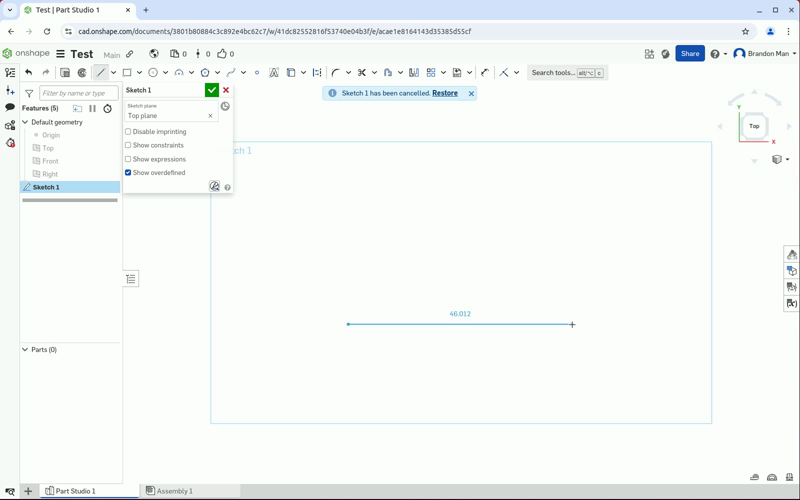
key_up(shift)
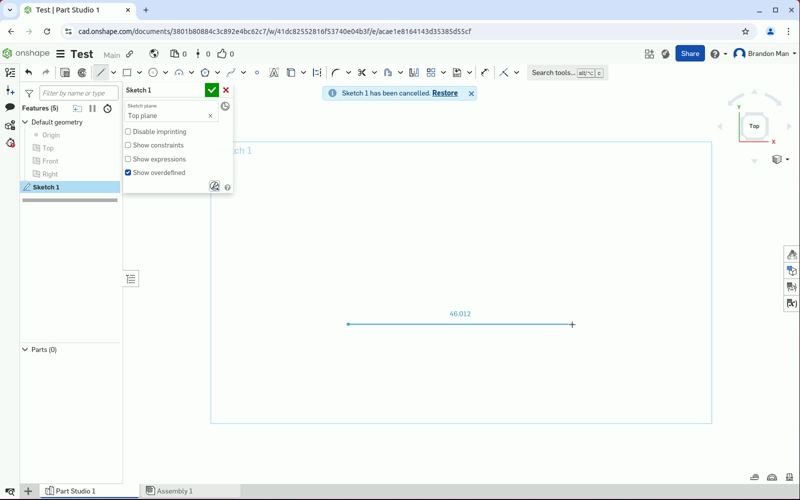
key_down(shift)
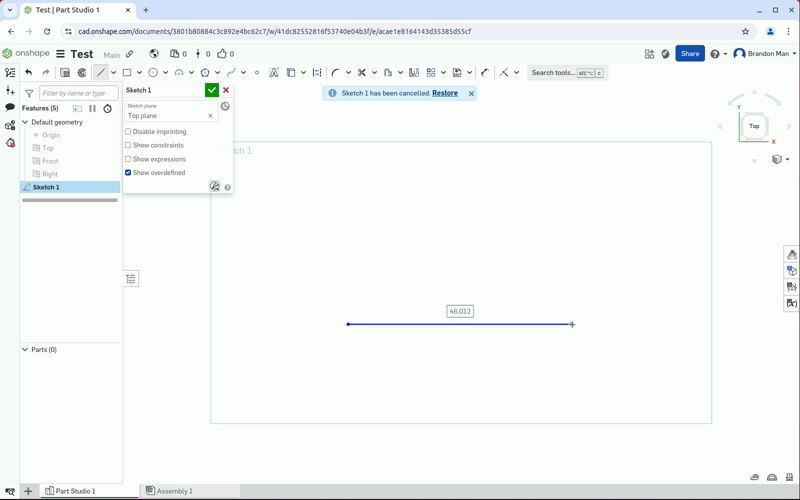
mouse_move(572, 243)
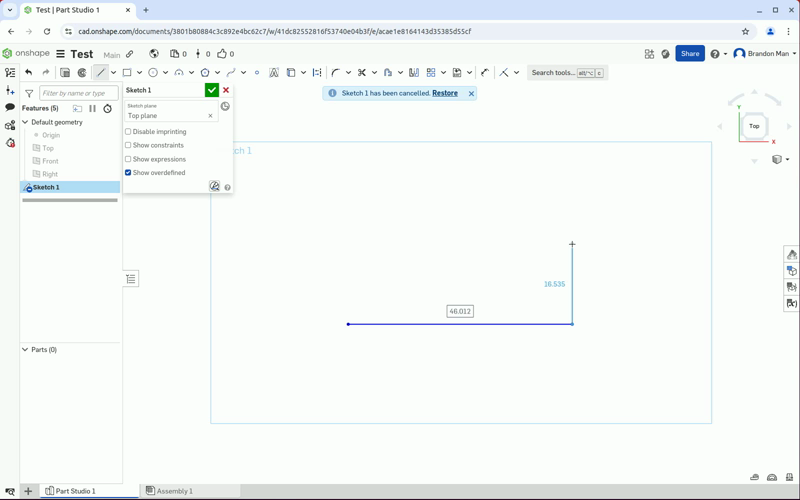
click(572, 243)
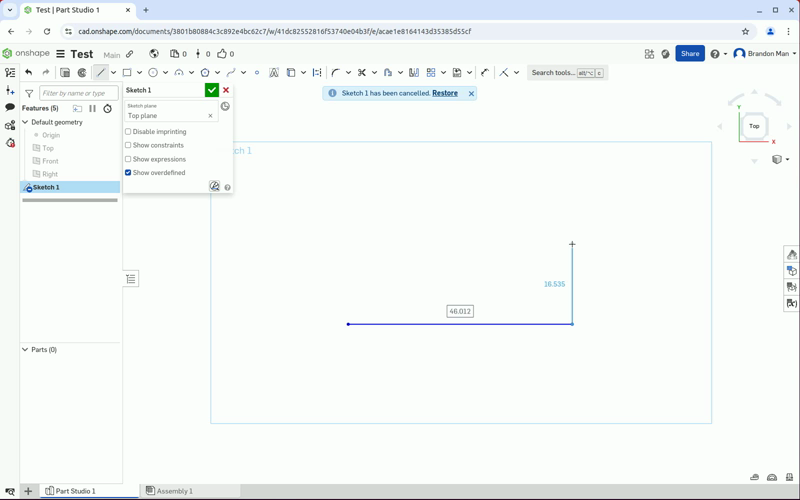
key_up(shift)
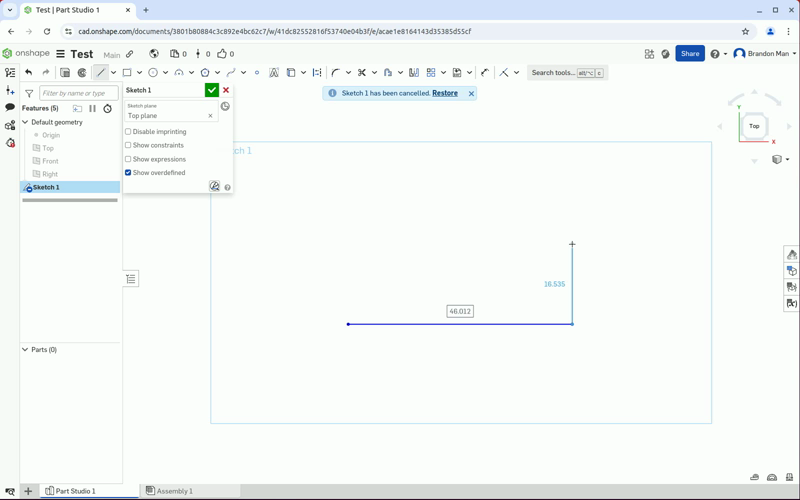
key_down(shift)
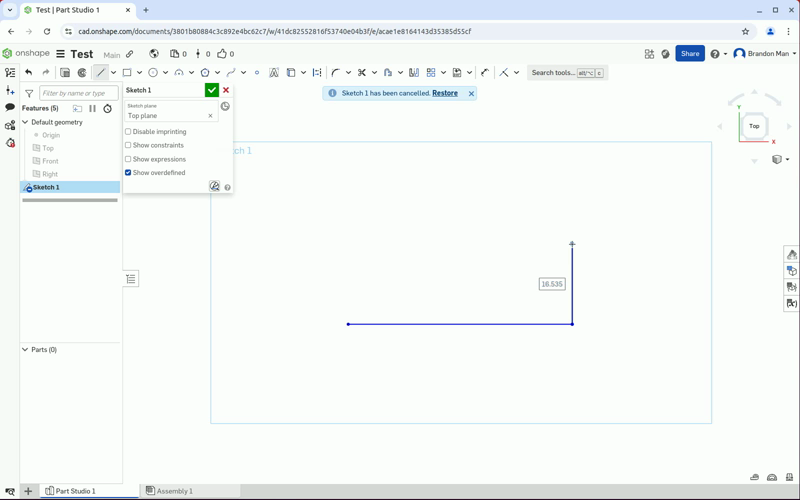
mouse_move(348, 243)
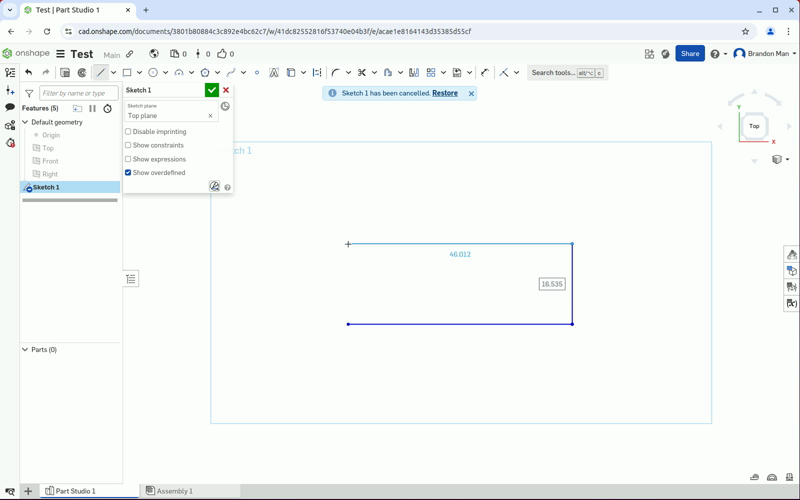
click(348, 243)
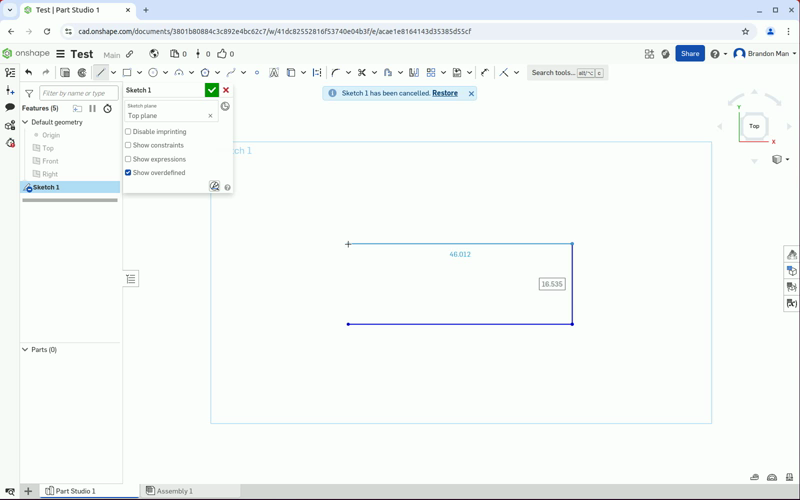
key_up(shift)
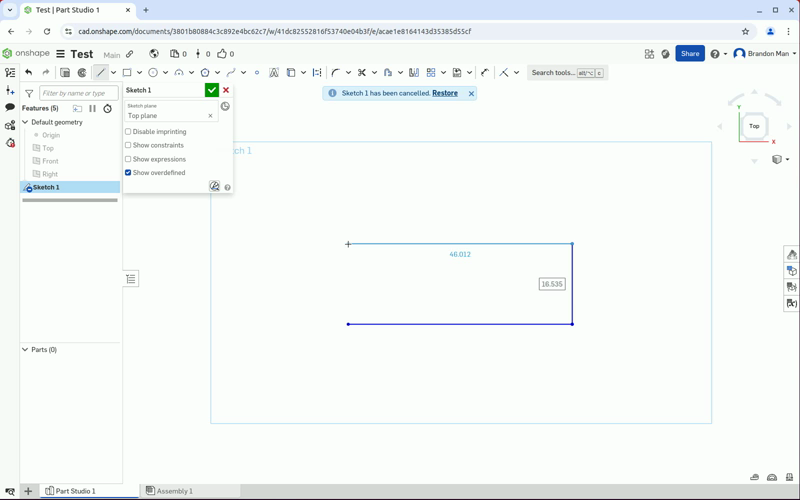
key_down(shift)
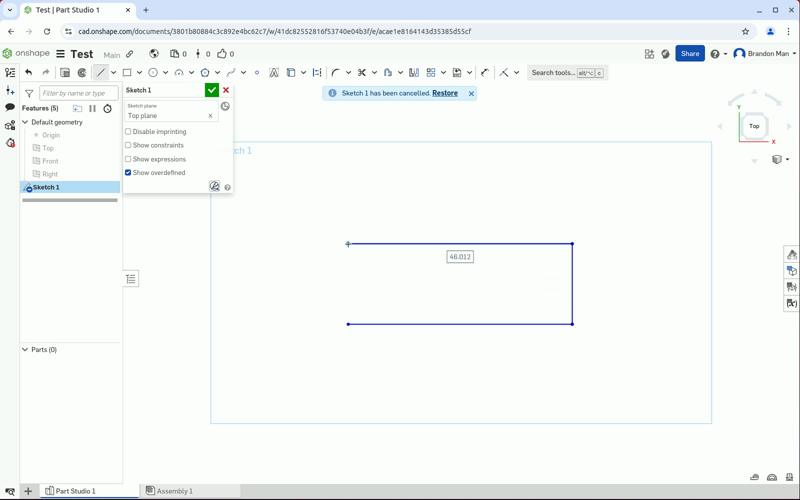
mouse_move(348, 324)
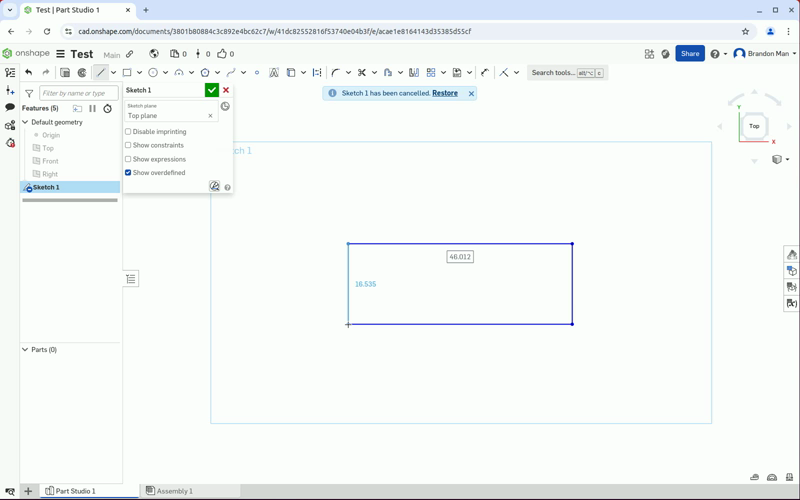
key_up(shift)
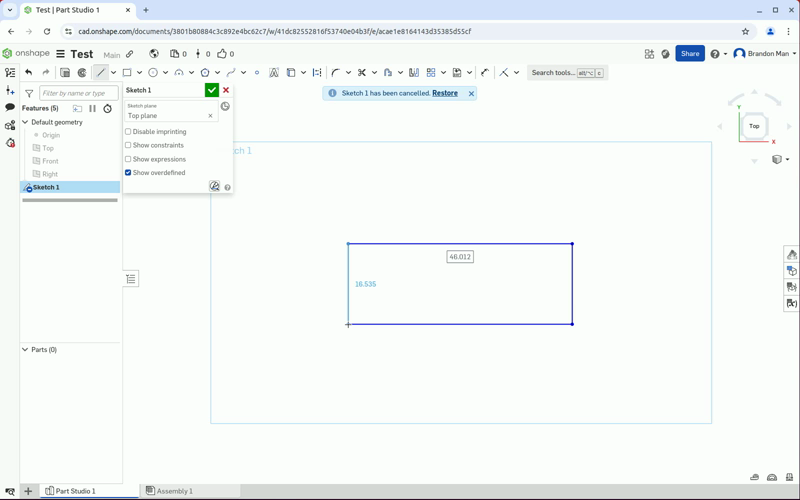
click(348, 324)
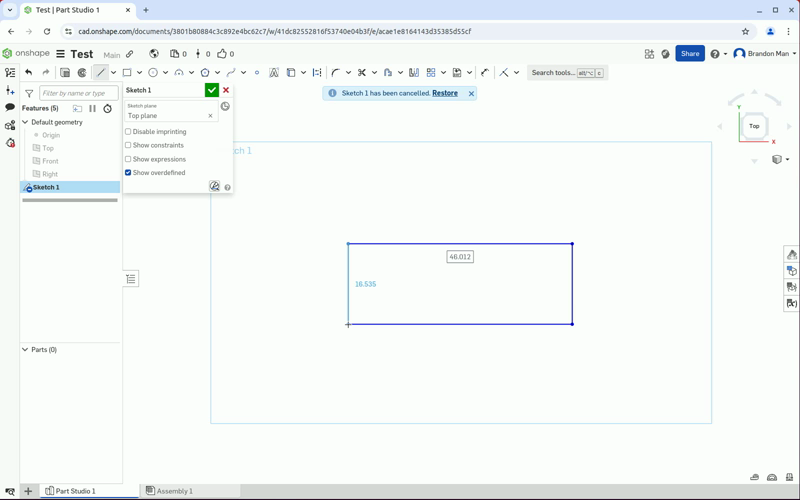
key(esc)
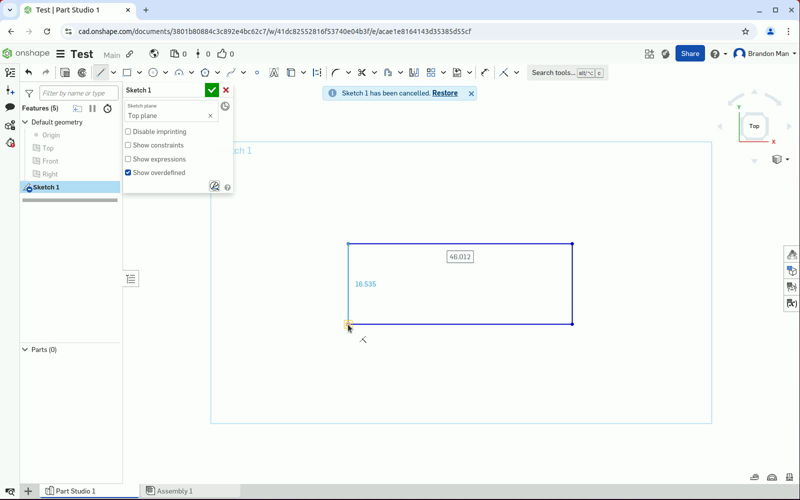
mouse_move(419, 256)
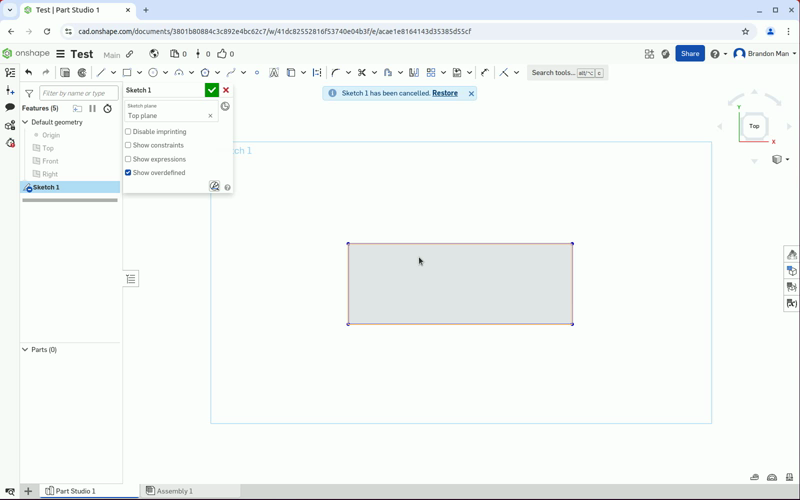
click(419, 256)
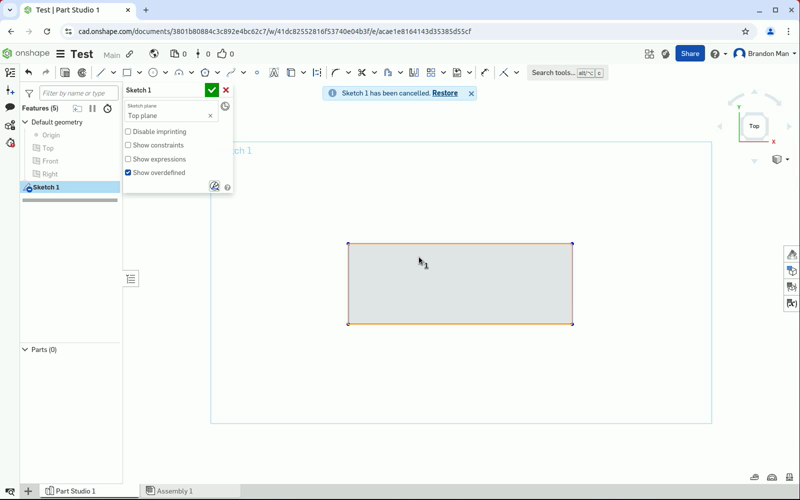
mouse_move(73, 352)
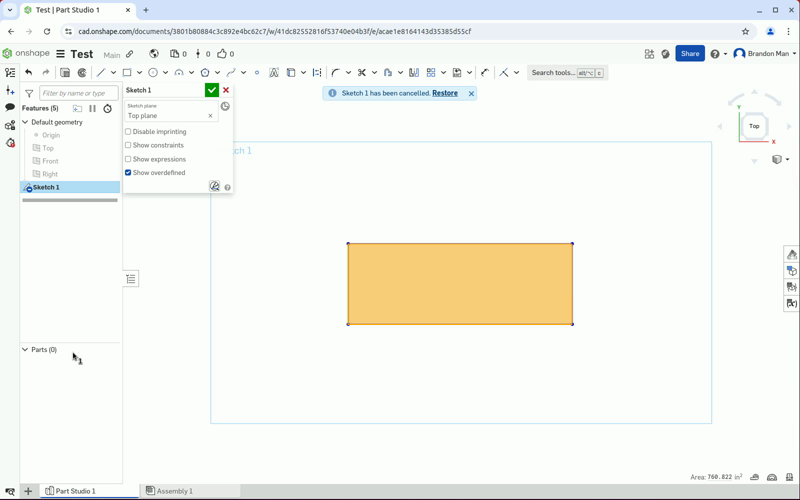
key(shift+y)
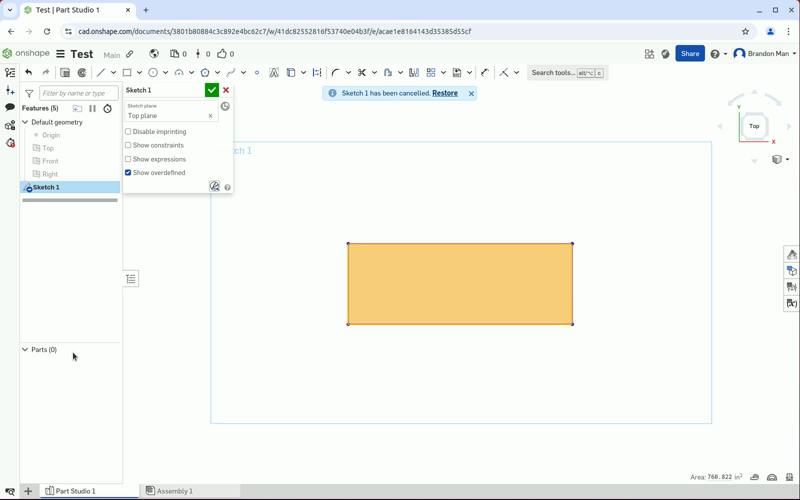
key(shift+e)
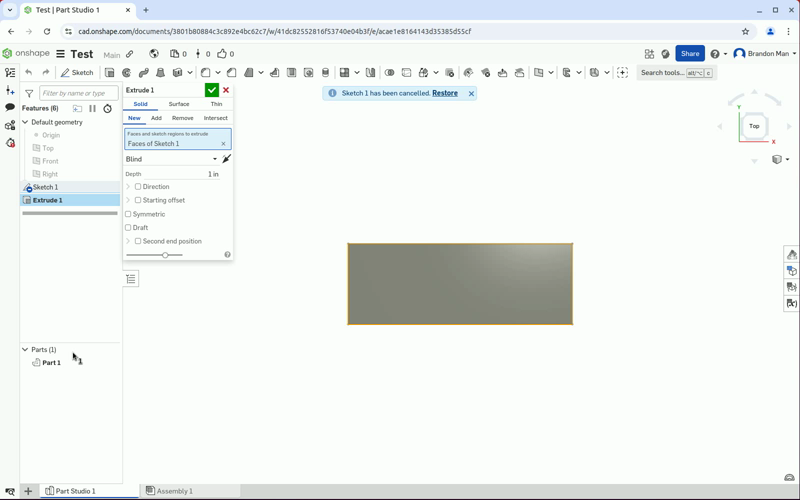
mouse_move(143, 106)
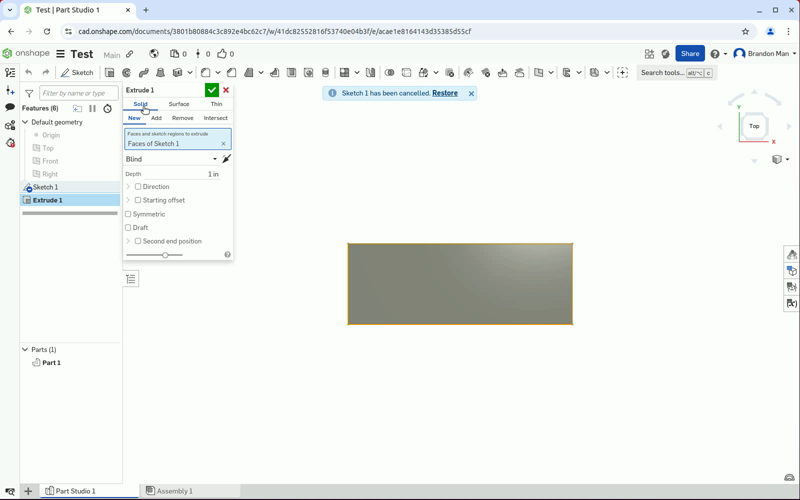
click(143, 106)
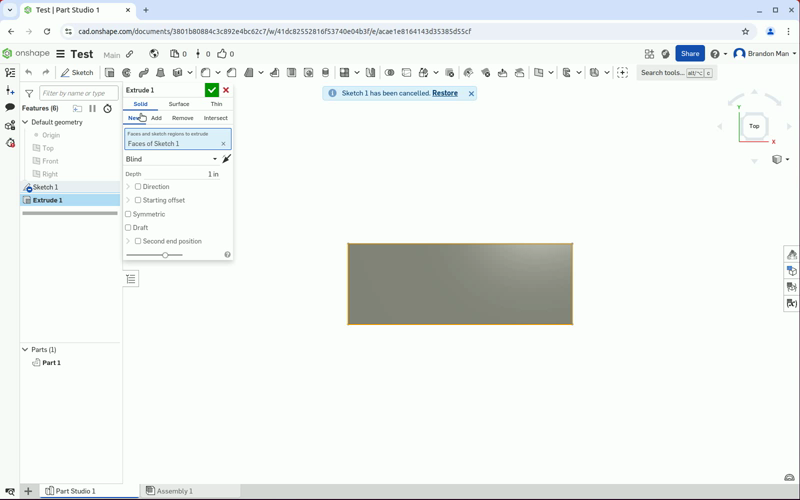
mouse_move(137, 120)
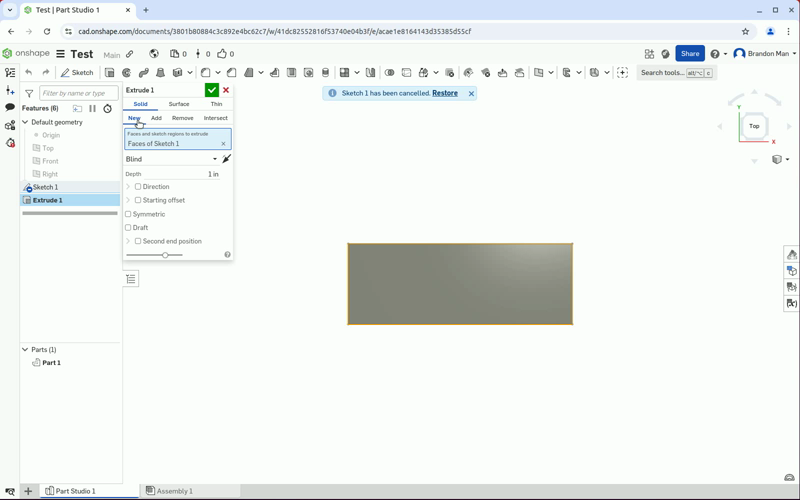
click(137, 120)
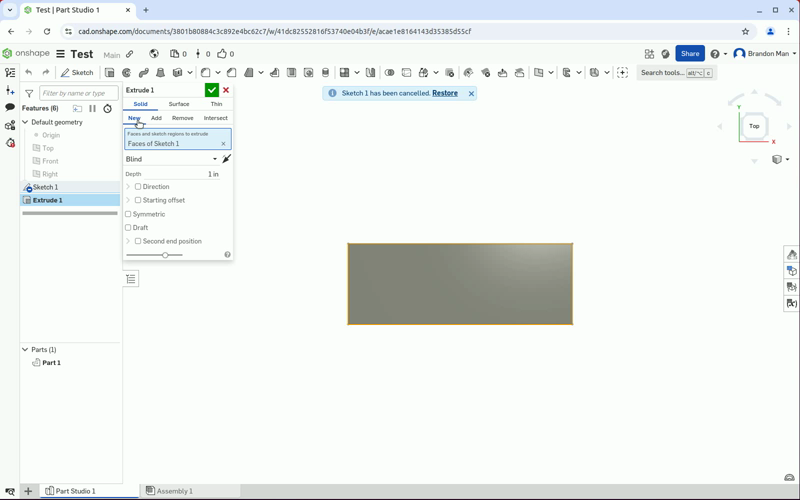
key(tab, 4)
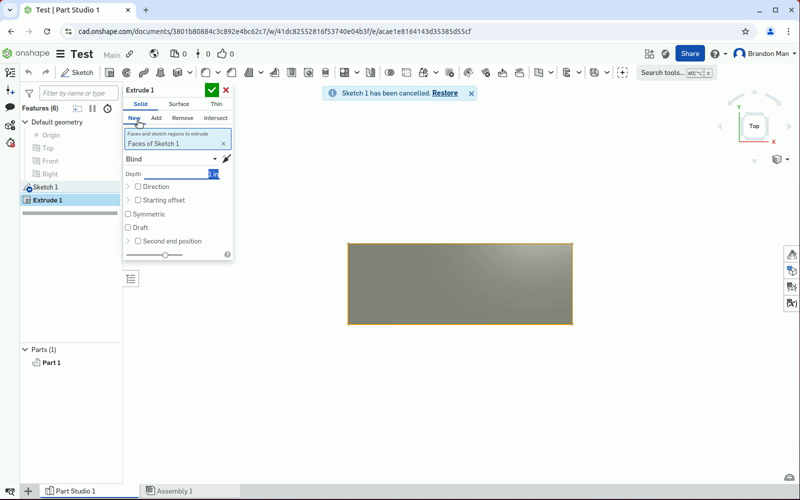
text(3.611)
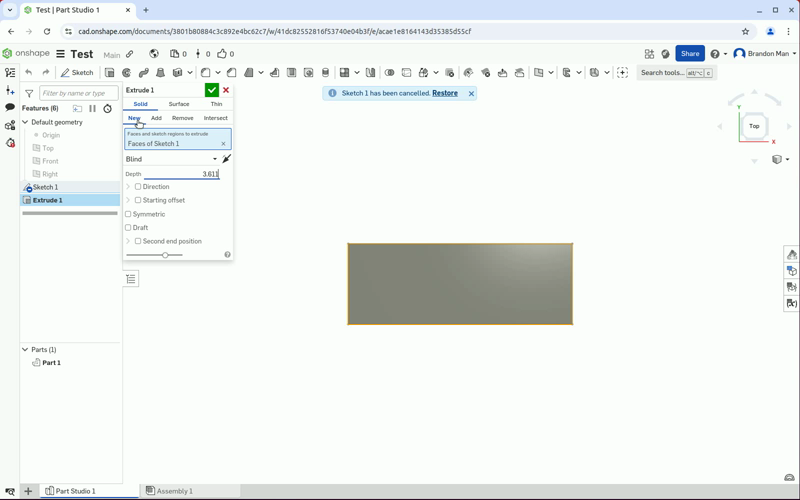
key(enter)
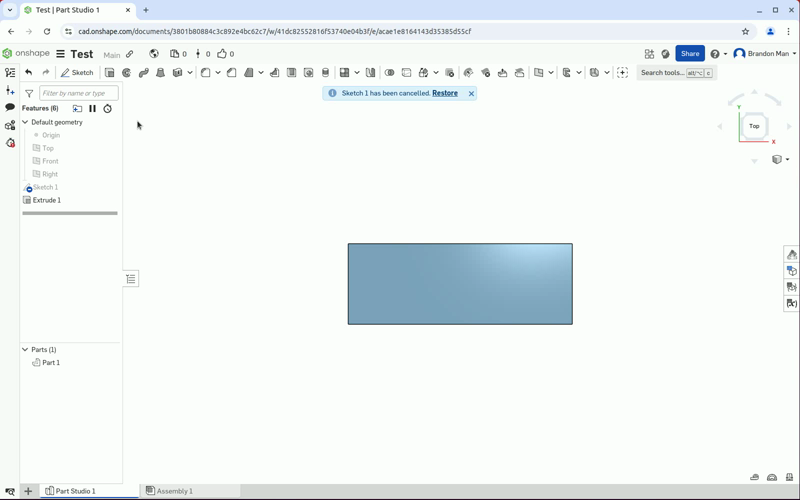
key(shift+h)
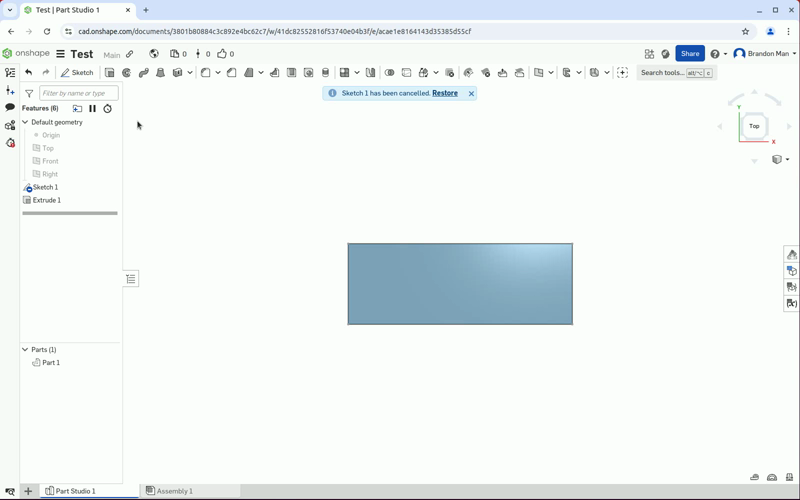
key(shift+h)
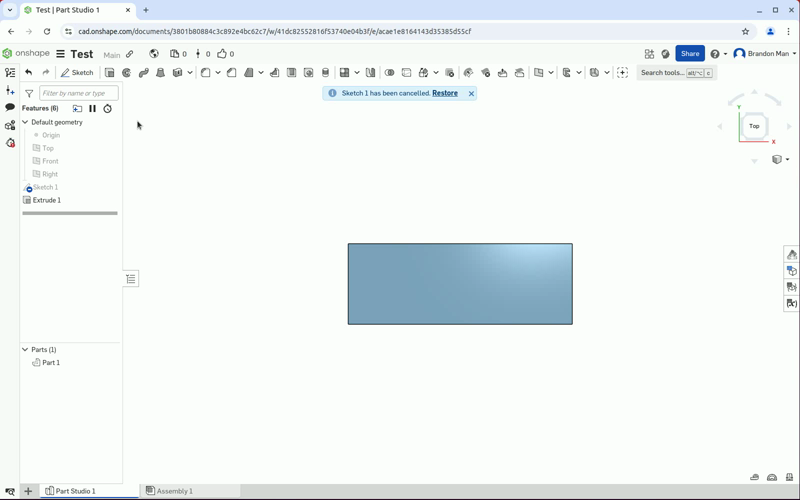
mouse_move(73, 189)
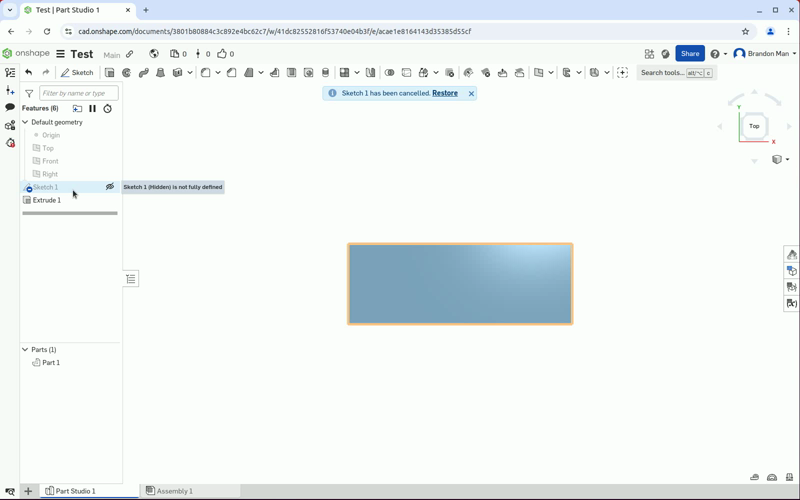
click(73, 189)
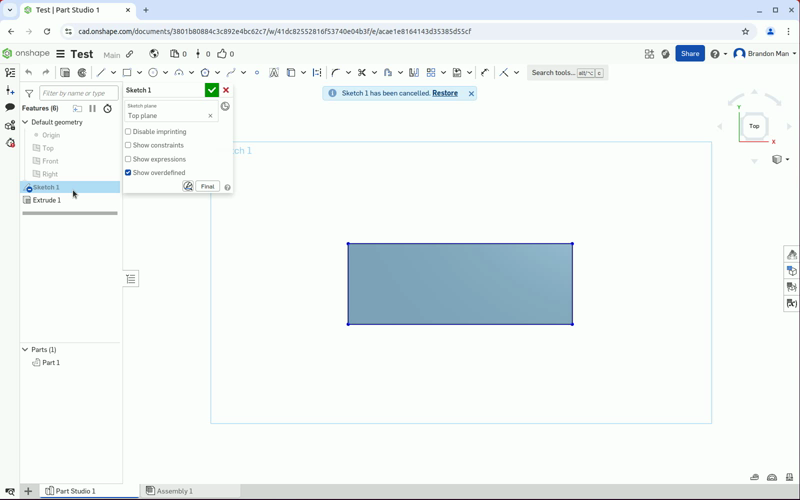
mouse_move(229, 92)
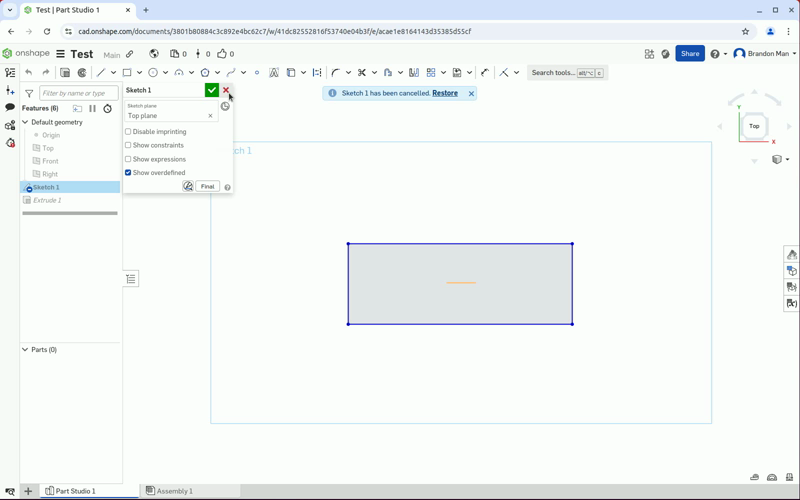
click(229, 92)
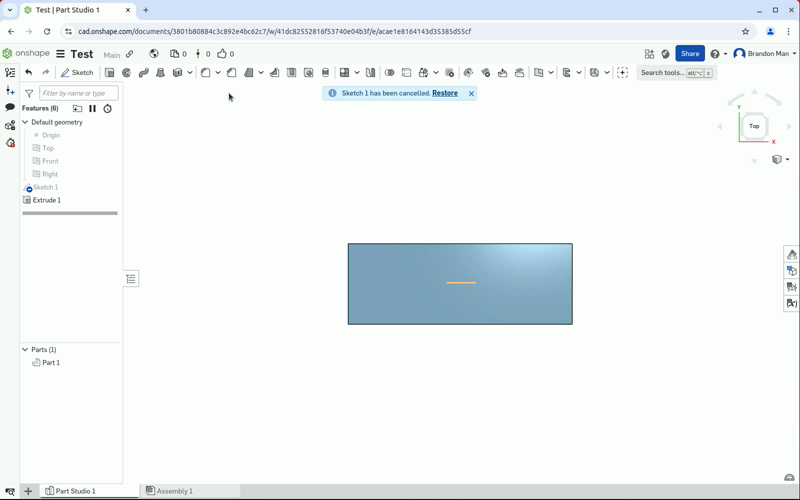
mouse_move(73, 352)
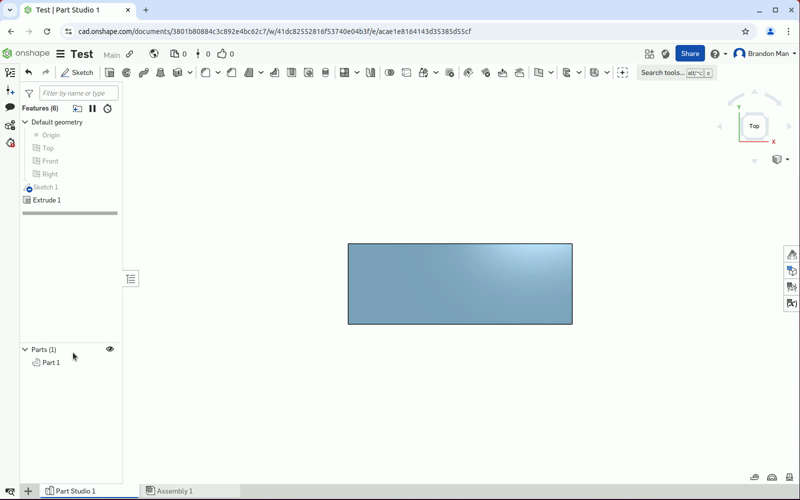
key(y)
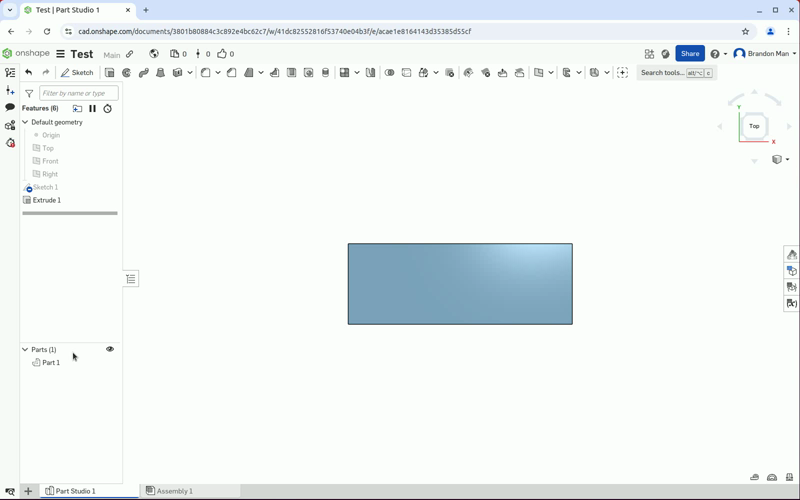
key(shift+p)
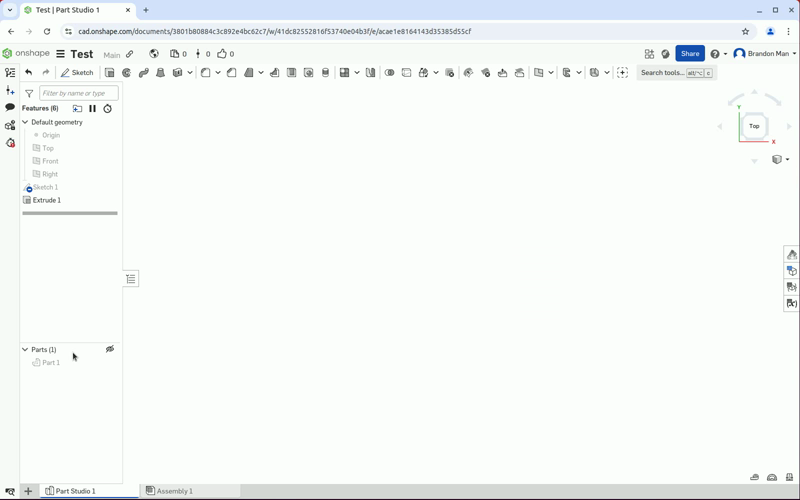
key(space)
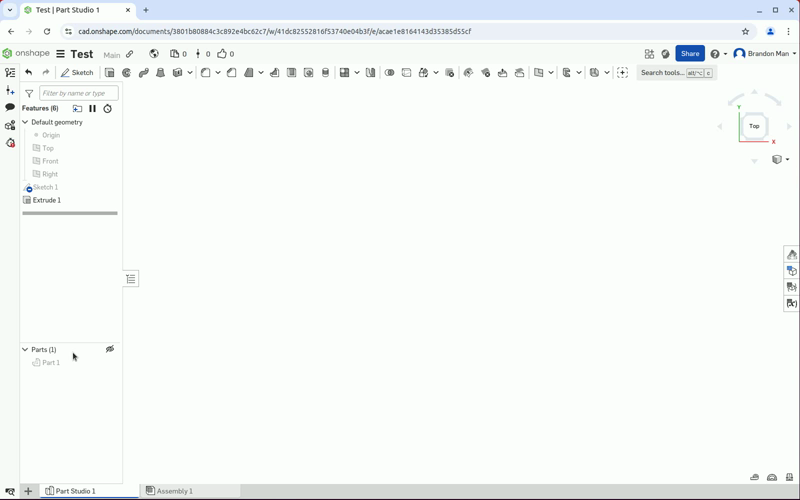
key_down(shift)
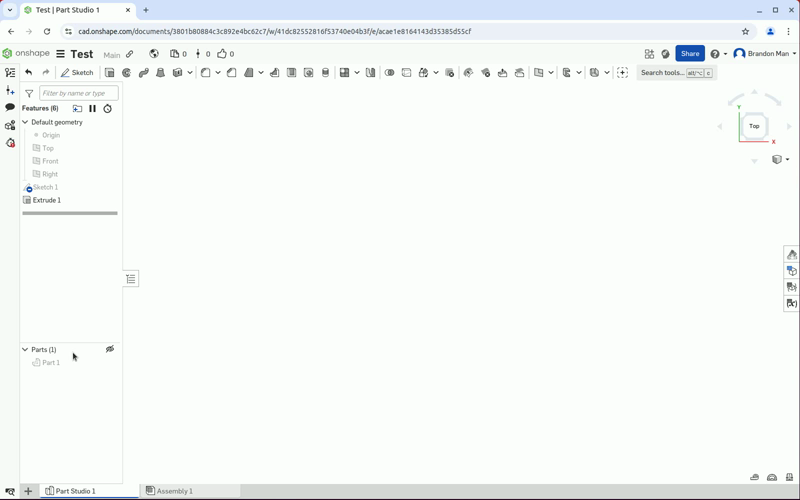
key(up)
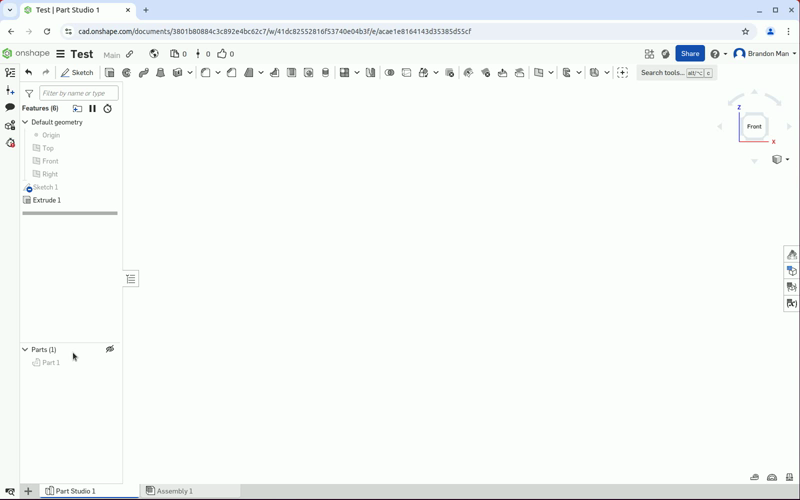
key_up(shift)
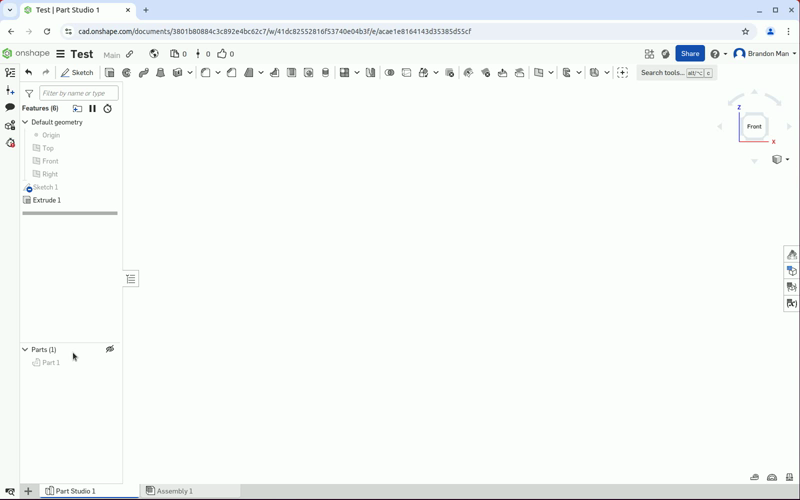
key(space)
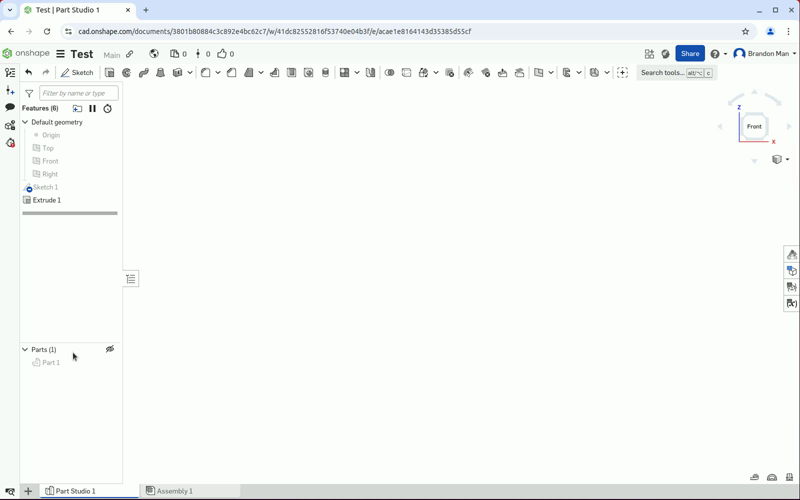
key_down(shift)
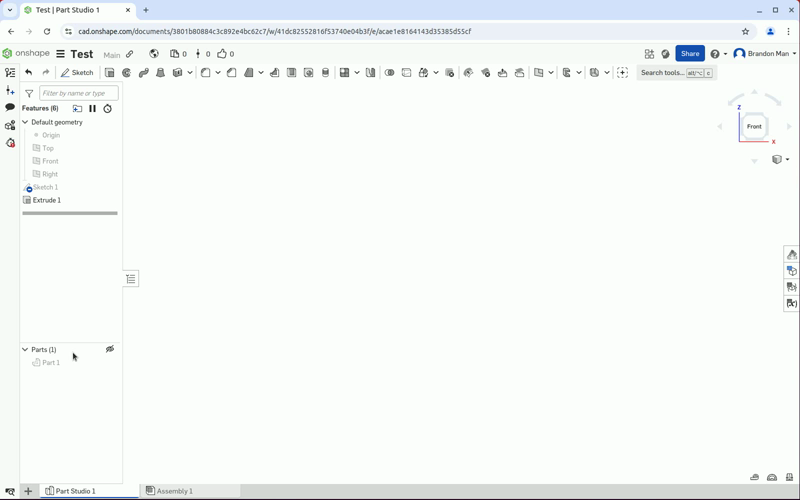
key(left)
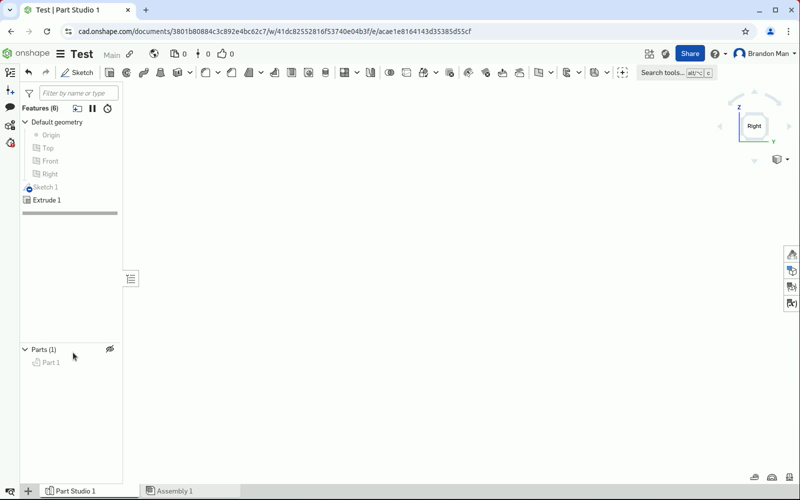
key_up(shift)
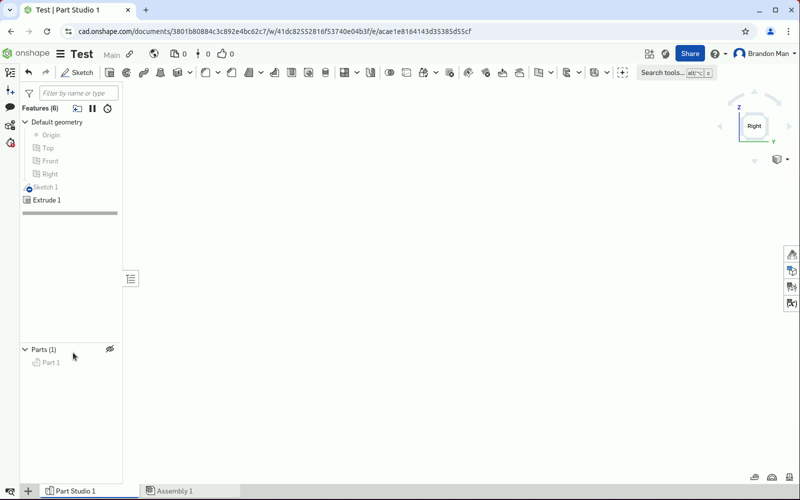
mouse_move(73, 352)
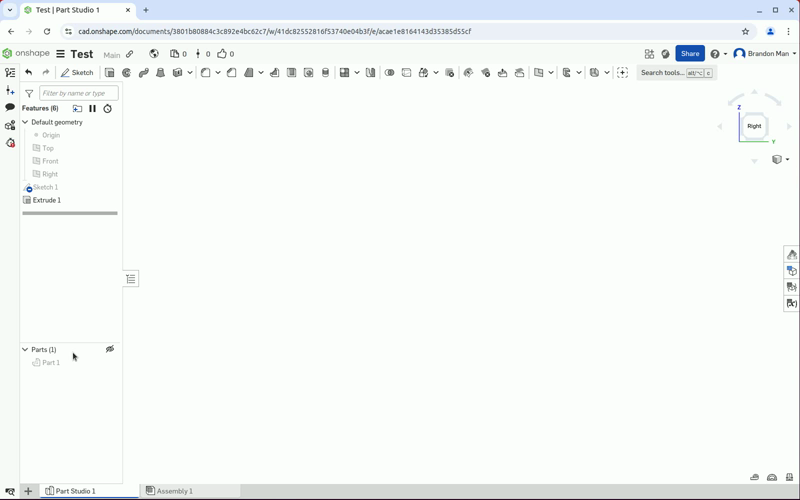
key(shift+y)
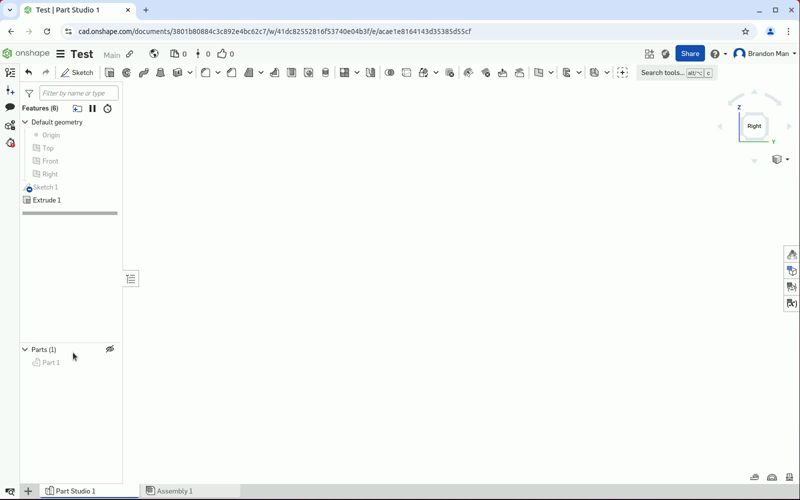
key(shift+s)
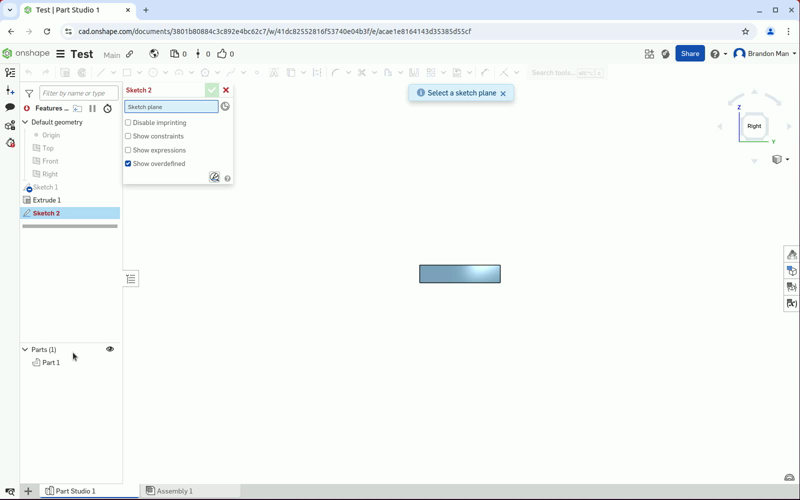
mouse_move(73, 176)
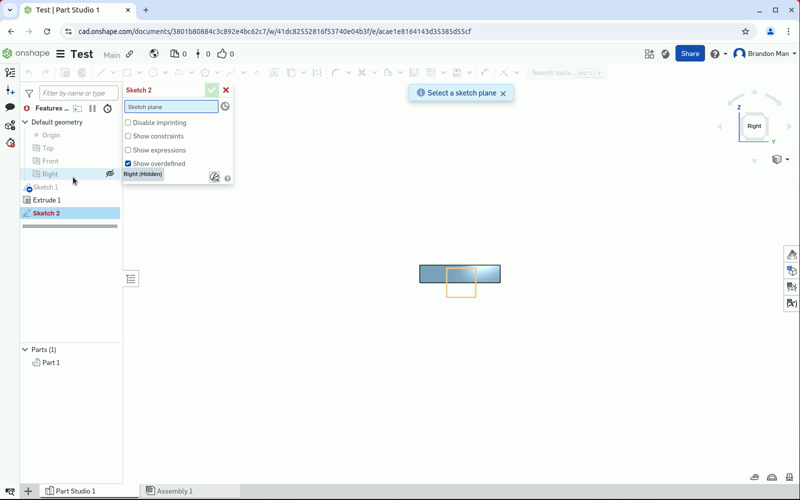
click(73, 176)
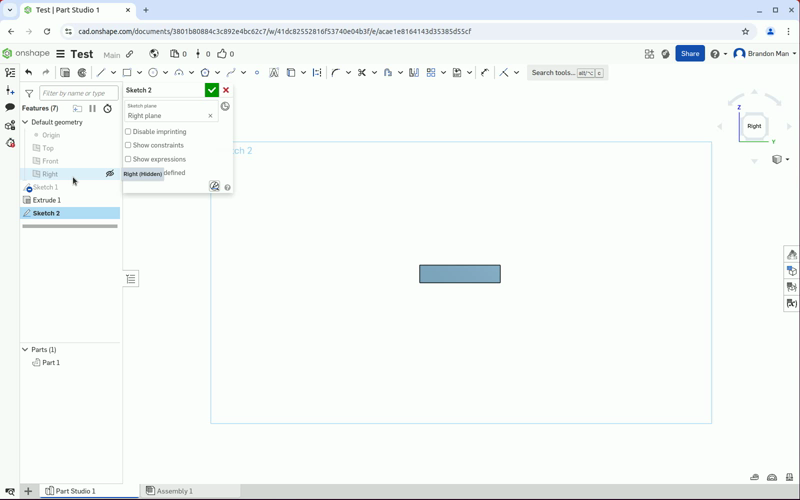
mouse_move(73, 352)
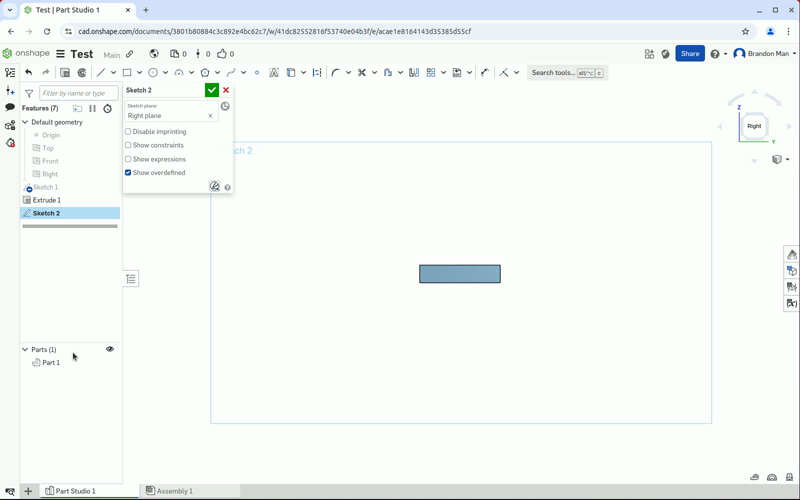
key(y)
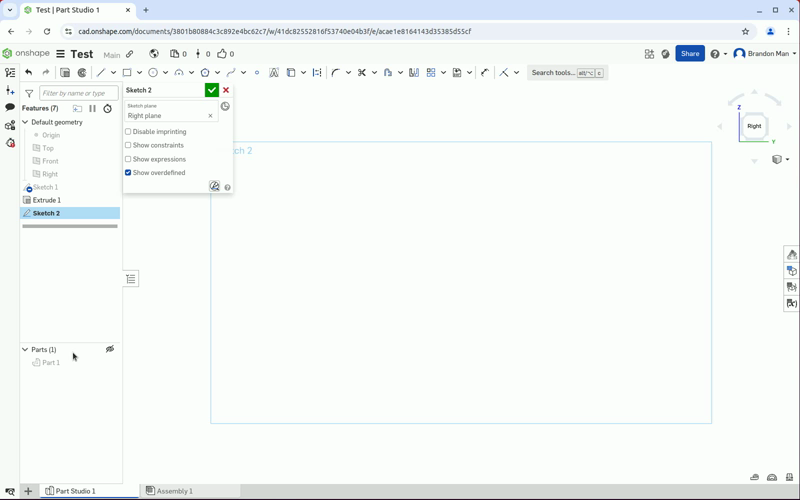
key(l)
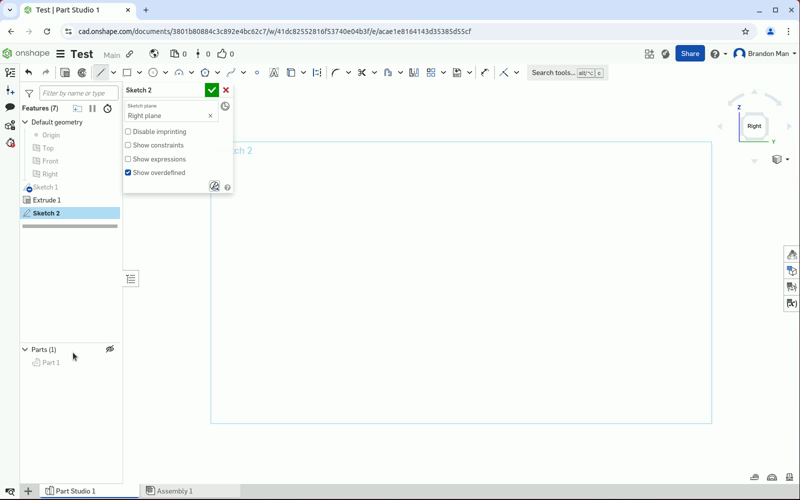
key_down(shift)
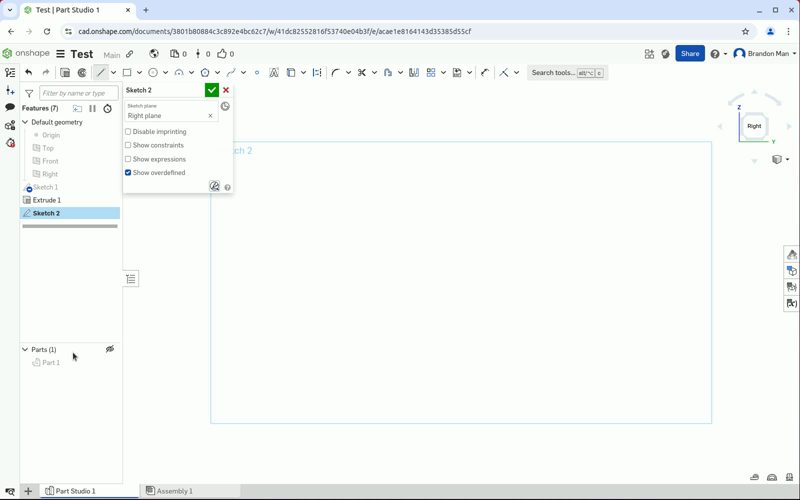
mouse_move(419, 282)
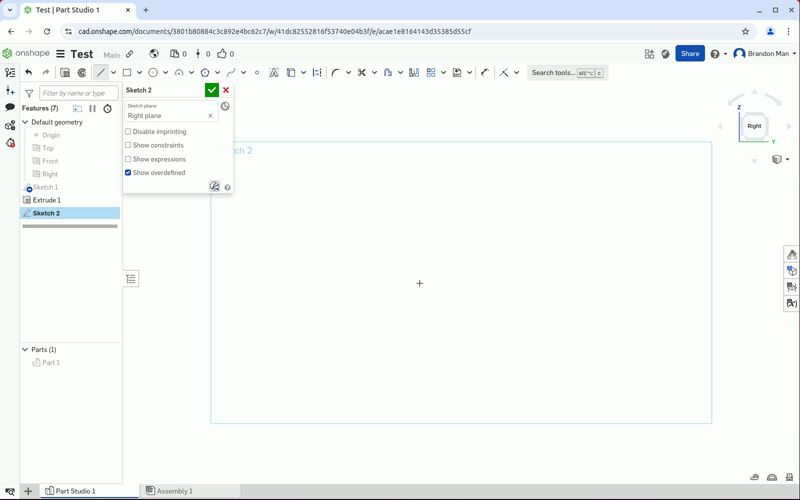
click(419, 282)
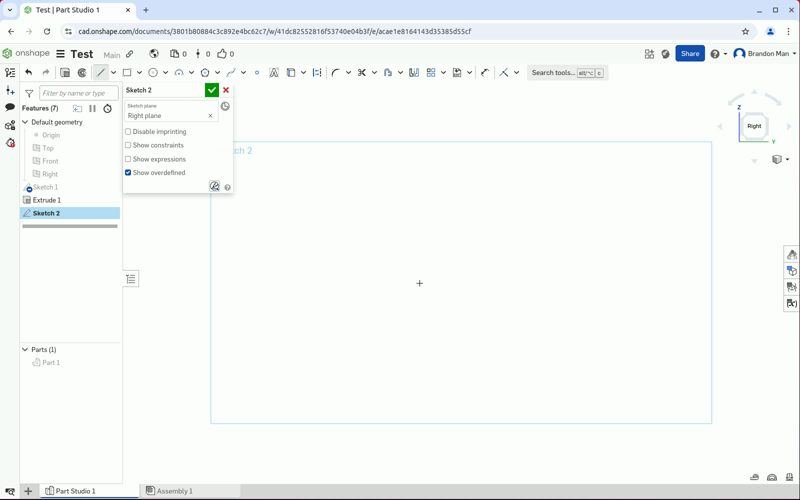
key_up(shift)
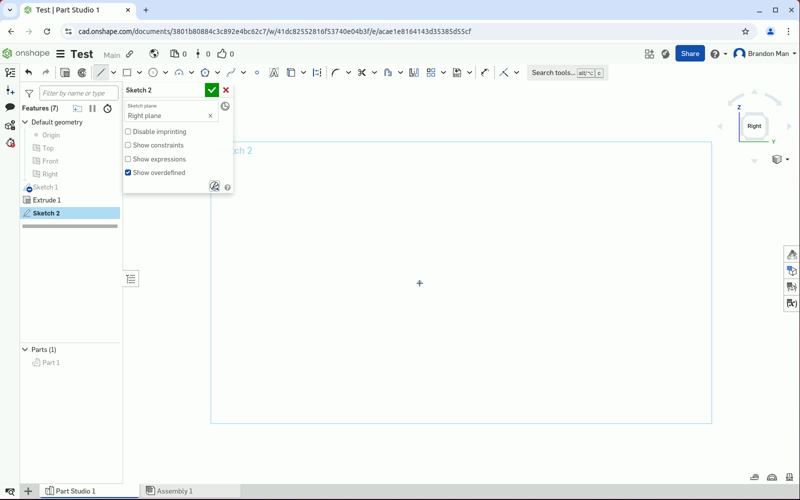
key_down(shift)
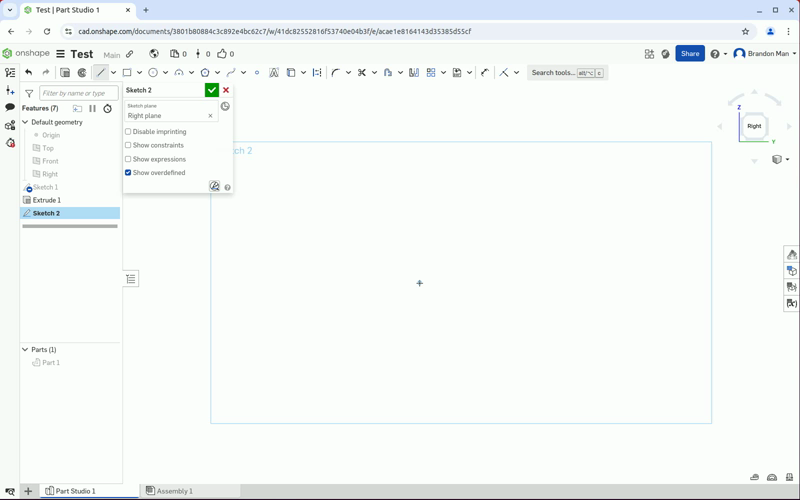
mouse_move(449, 282)
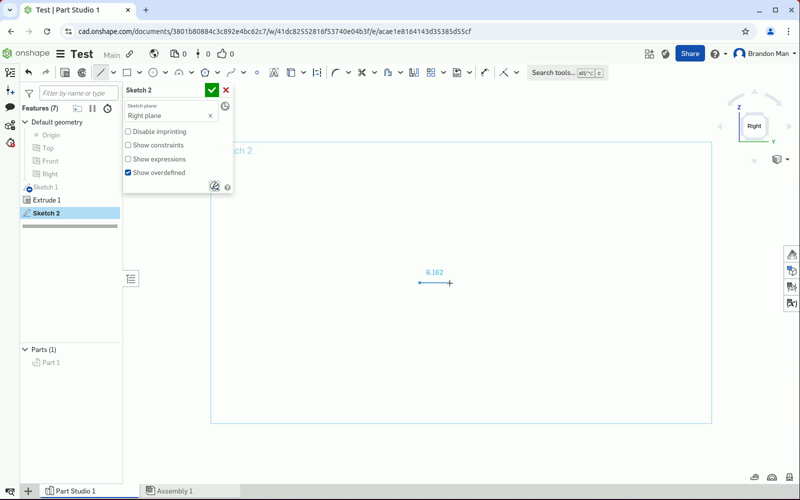
mouse_move(429, 282)
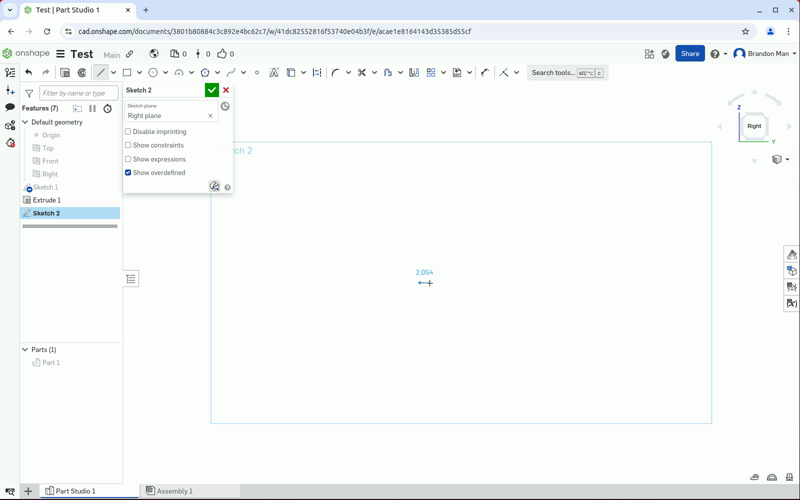
click(429, 282)
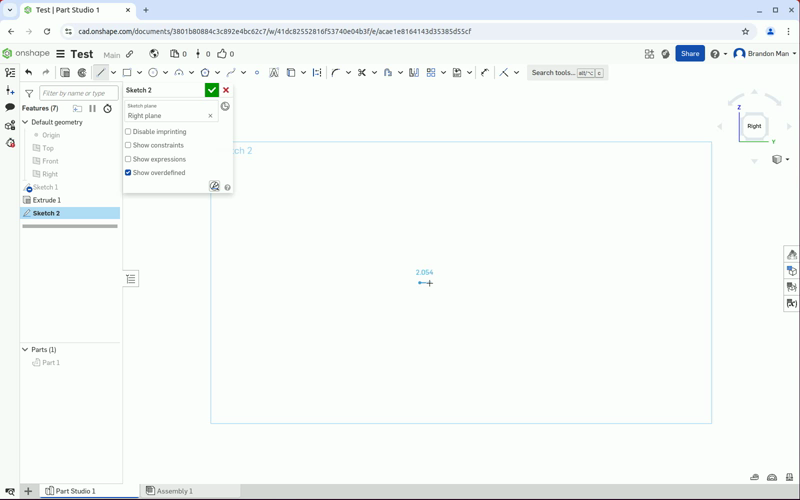
key_up(shift)
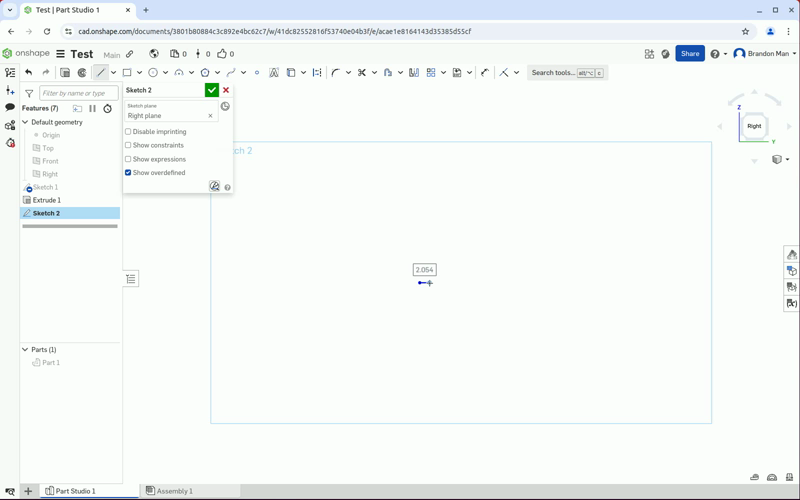
key(esc)
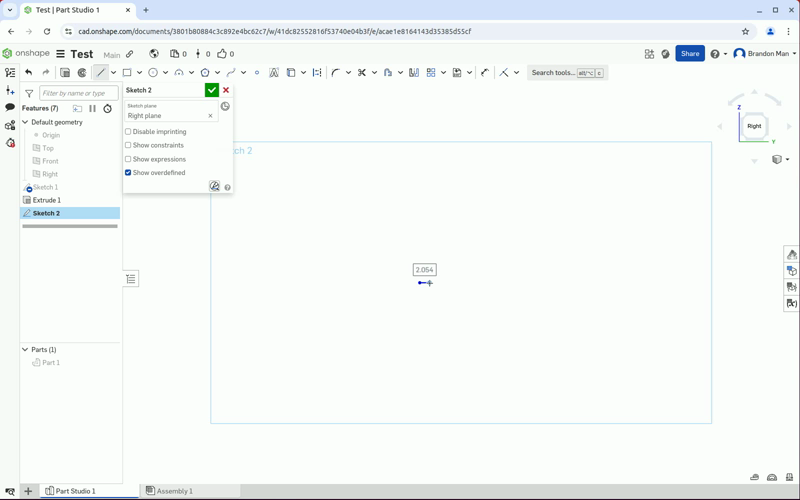
key(a)
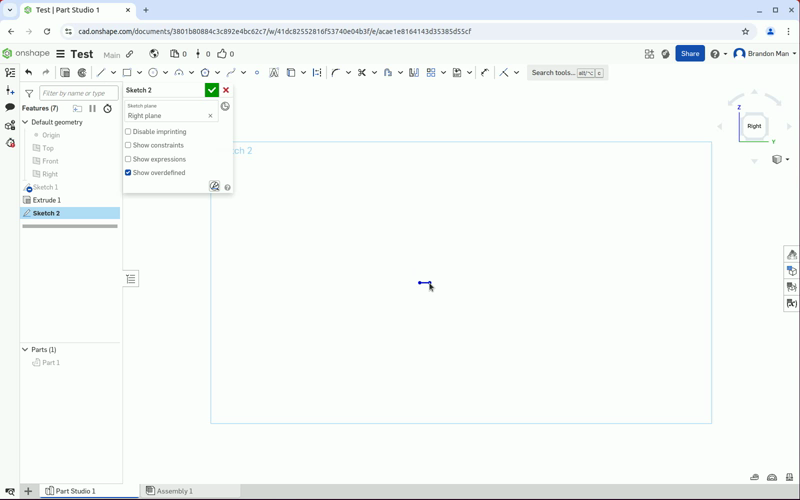
mouse_move(429, 282)
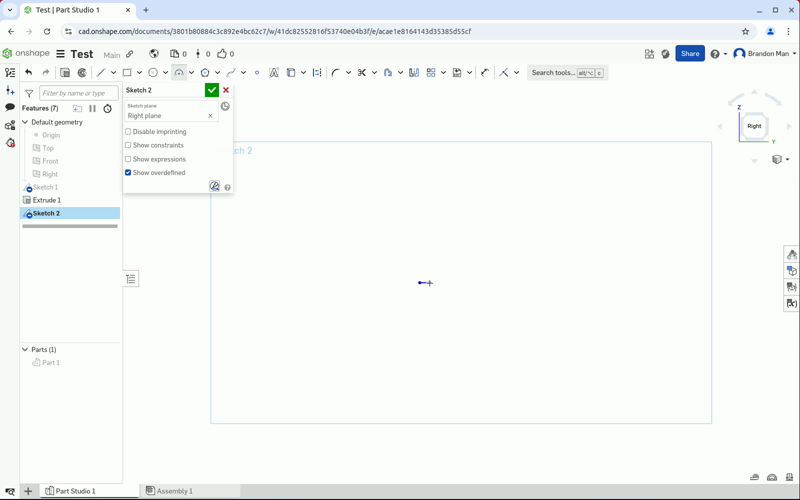
click(429, 282)
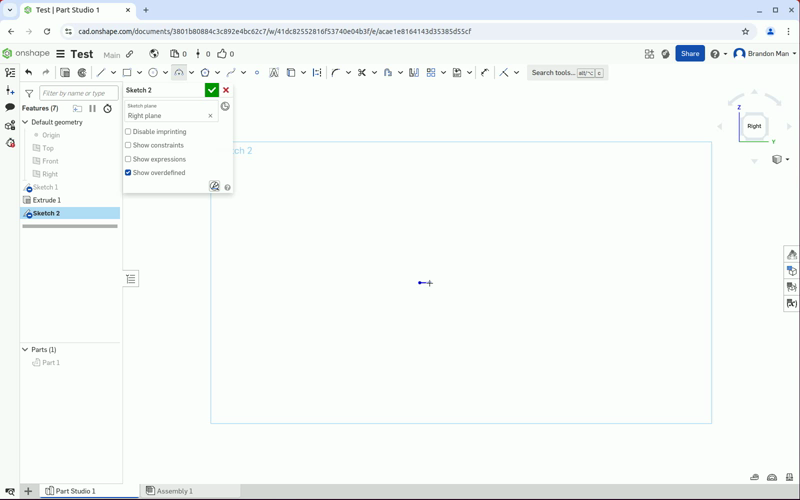
key_down(shift)
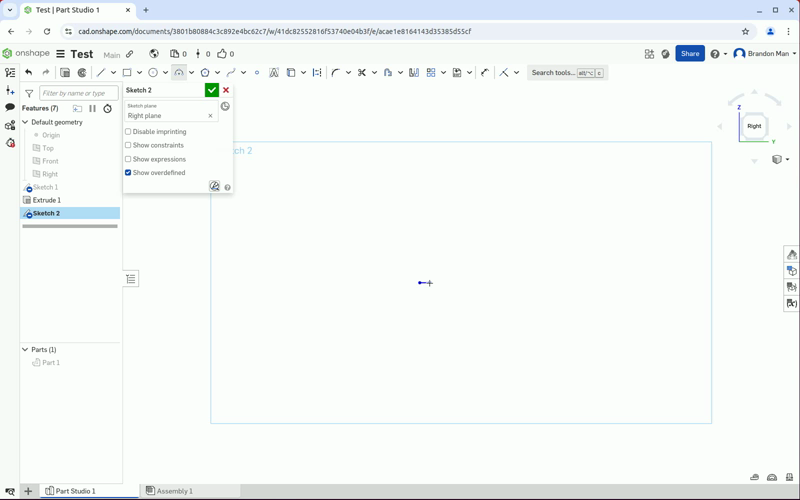
mouse_move(429, 264)
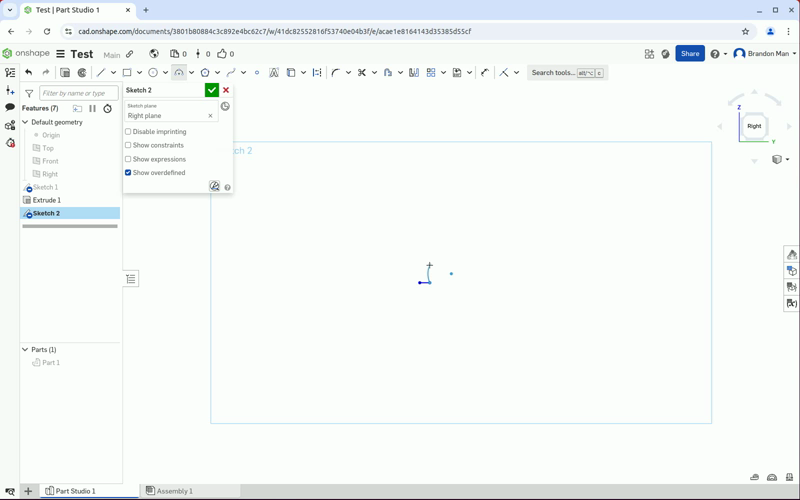
click(429, 264)
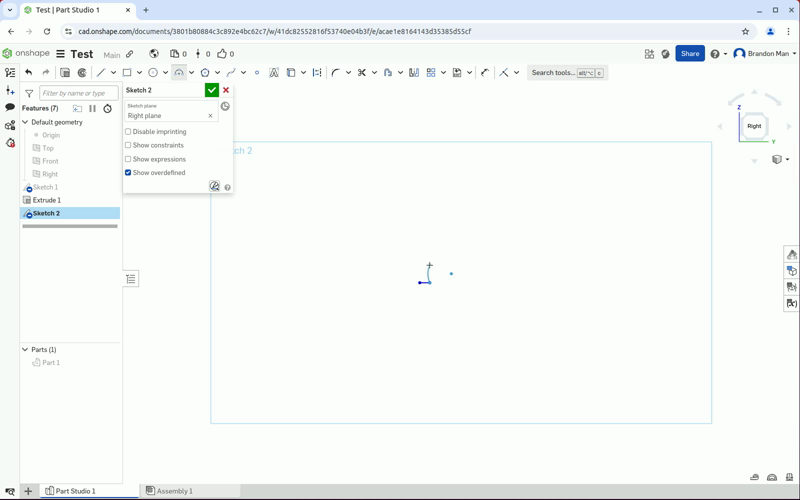
mouse_move(377, 273)
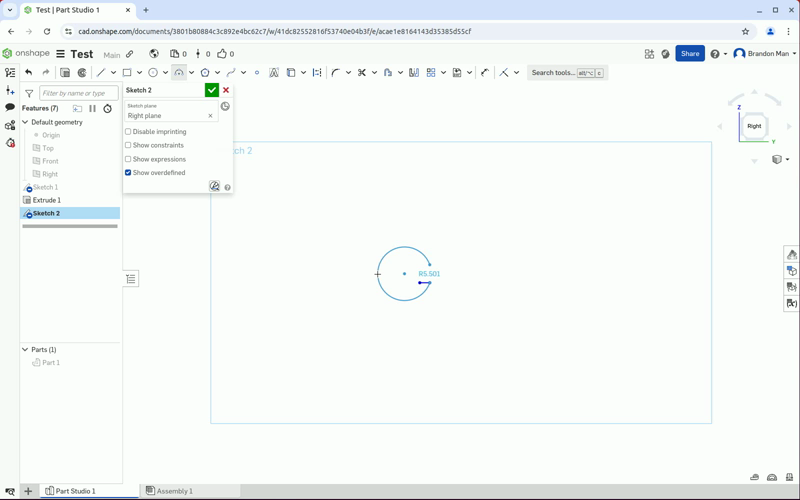
click(377, 273)
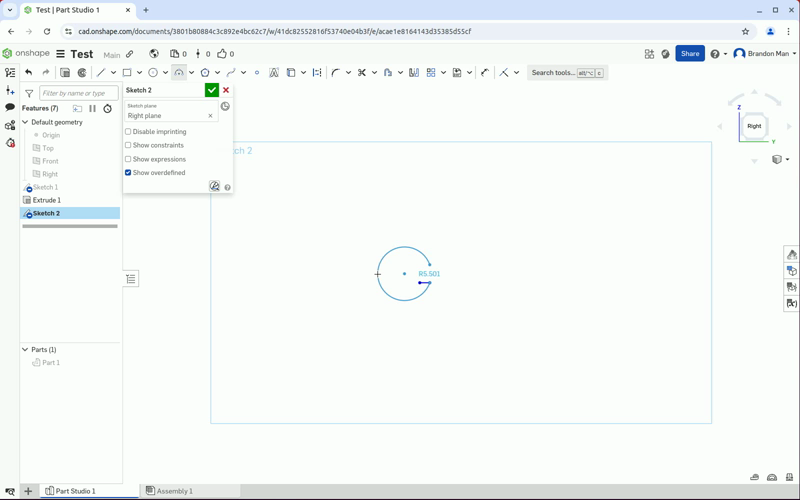
key_up(shift)
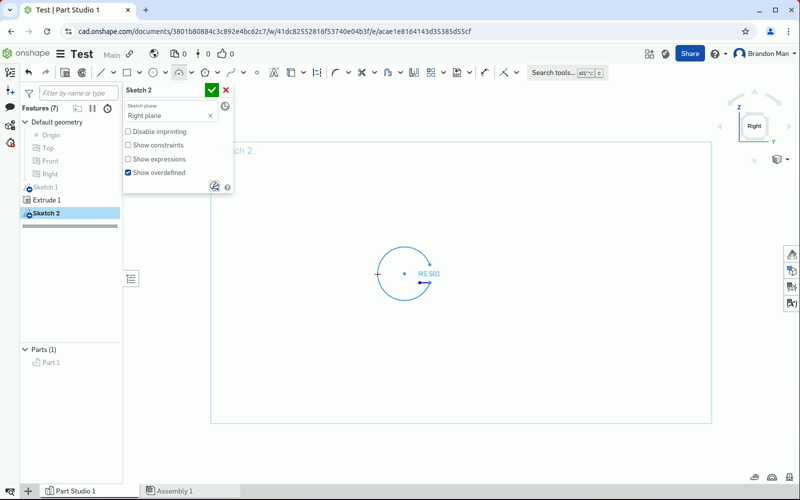
key(esc)
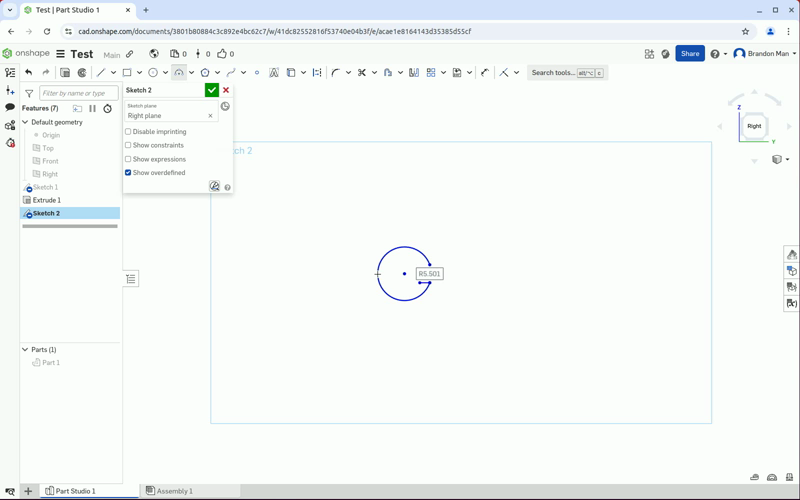
key(l)
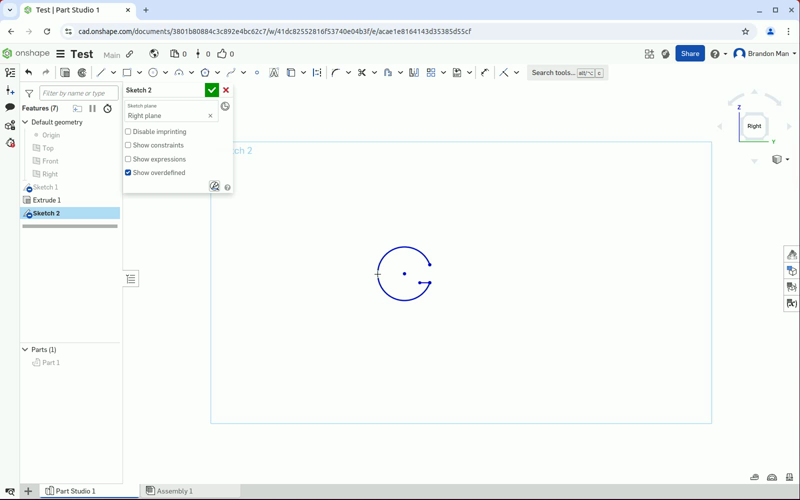
mouse_move(429, 264)
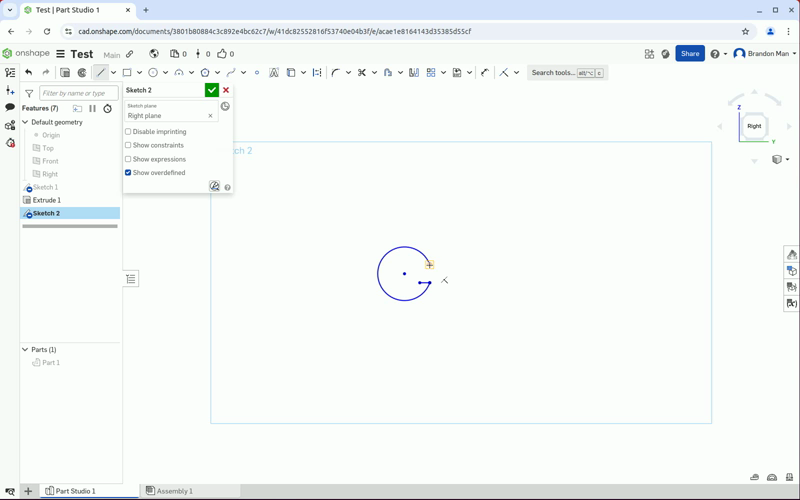
click(429, 264)
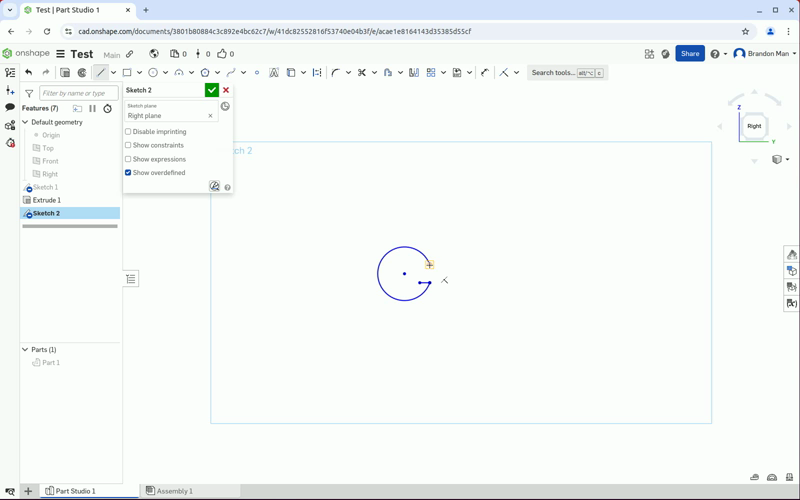
key_down(shift)
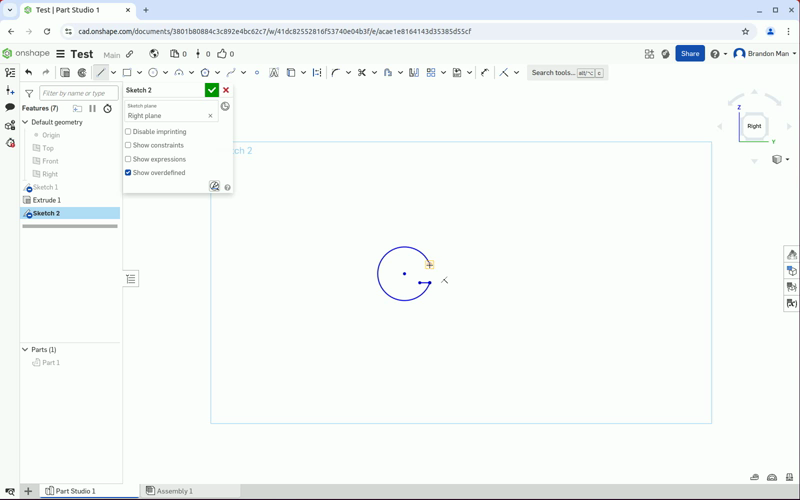
mouse_move(459, 264)
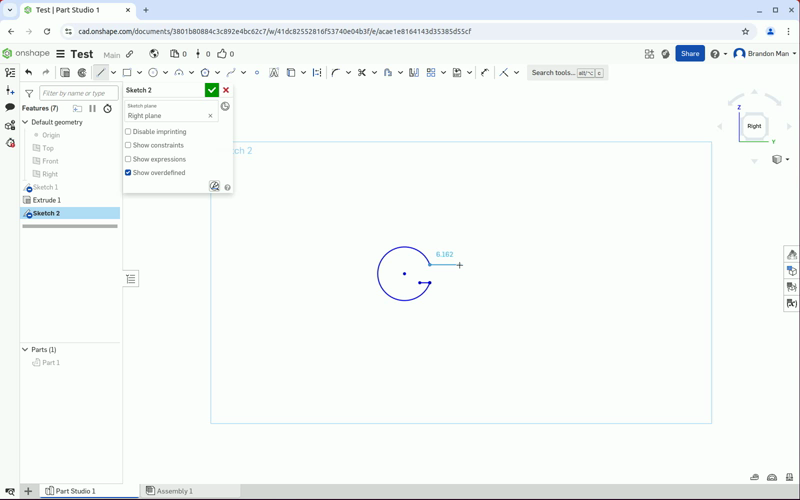
mouse_move(419, 264)
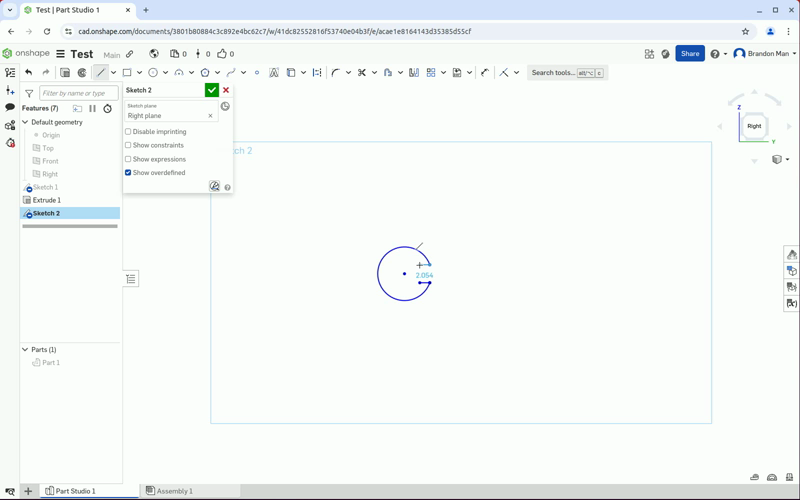
click(419, 264)
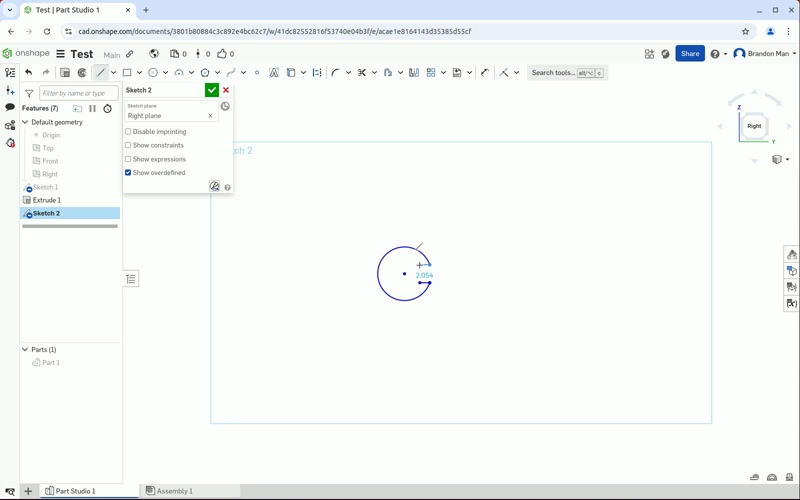
key_up(shift)
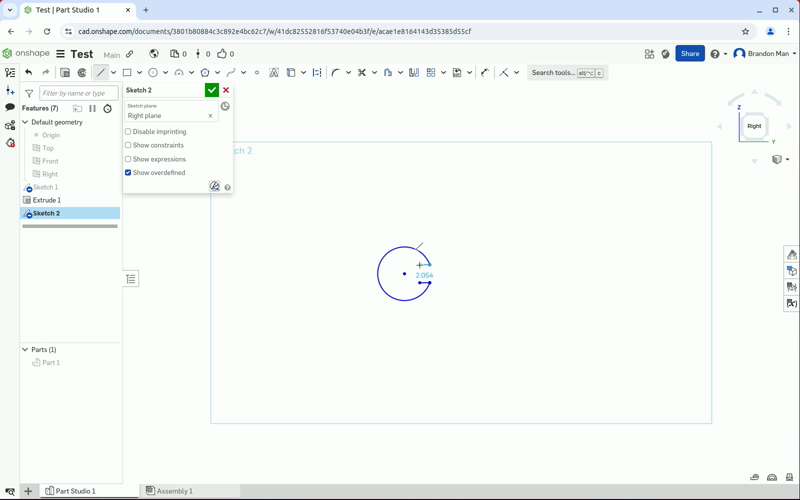
key(esc)
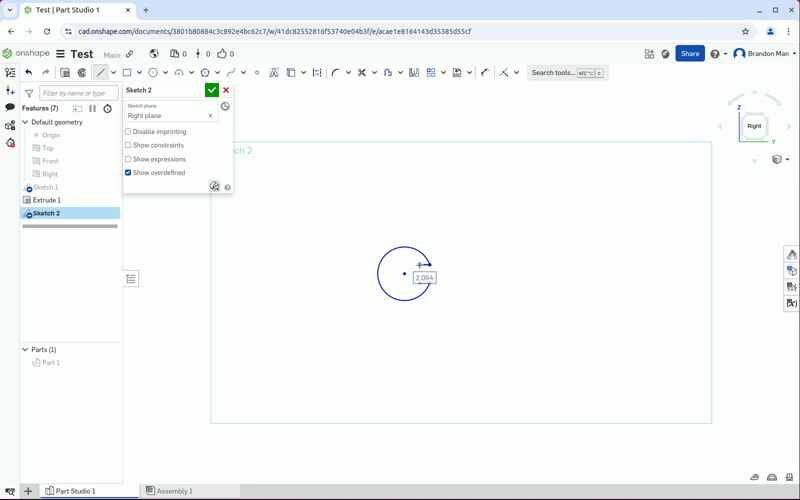
key(a)
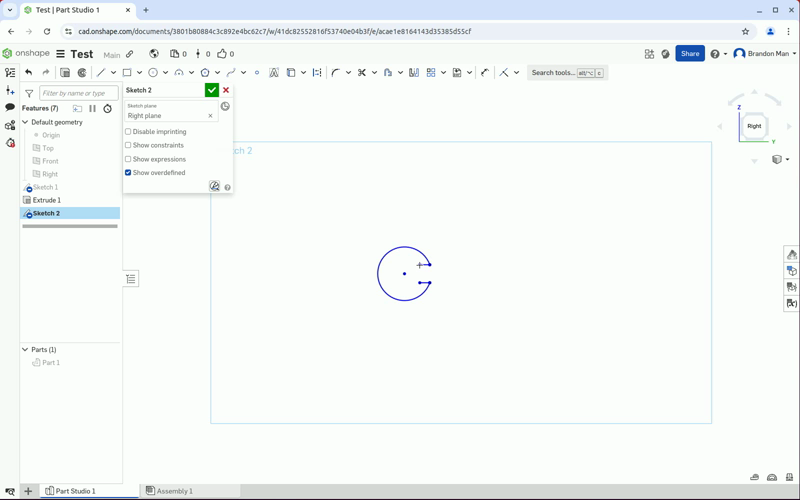
mouse_move(419, 264)
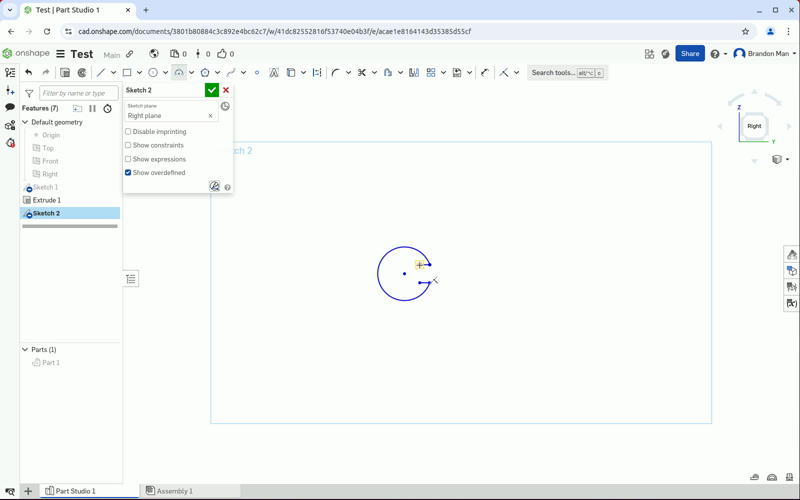
click(419, 264)
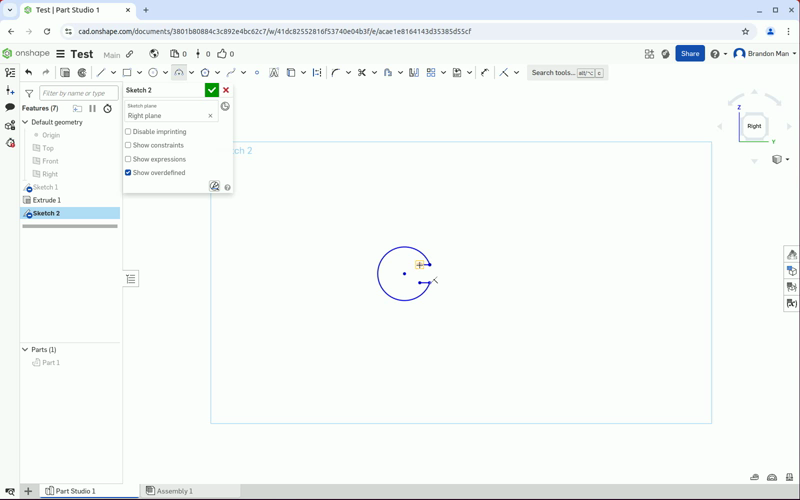
mouse_move(419, 282)
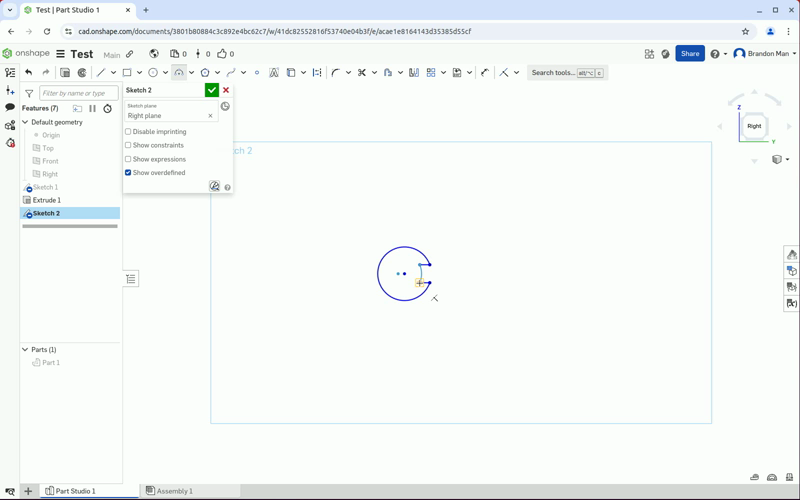
click(419, 282)
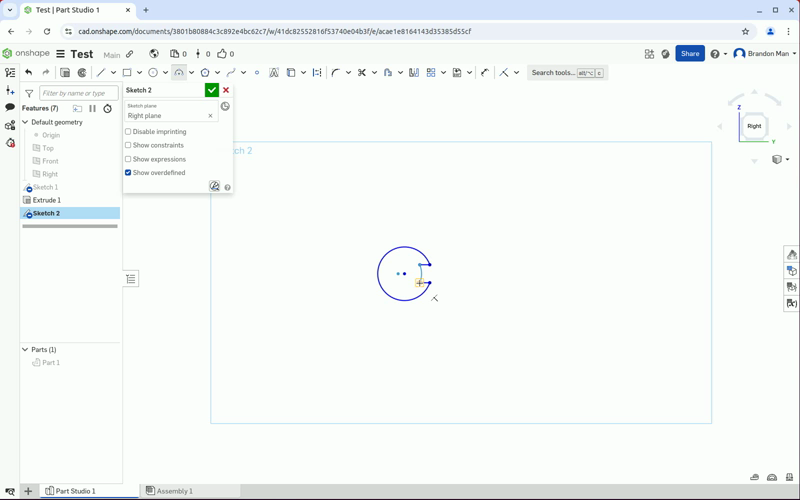
key_down(shift)
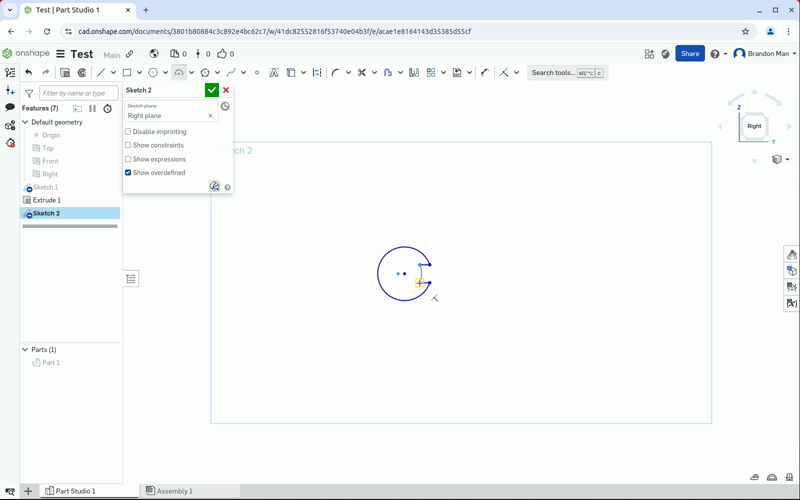
mouse_move(386, 273)
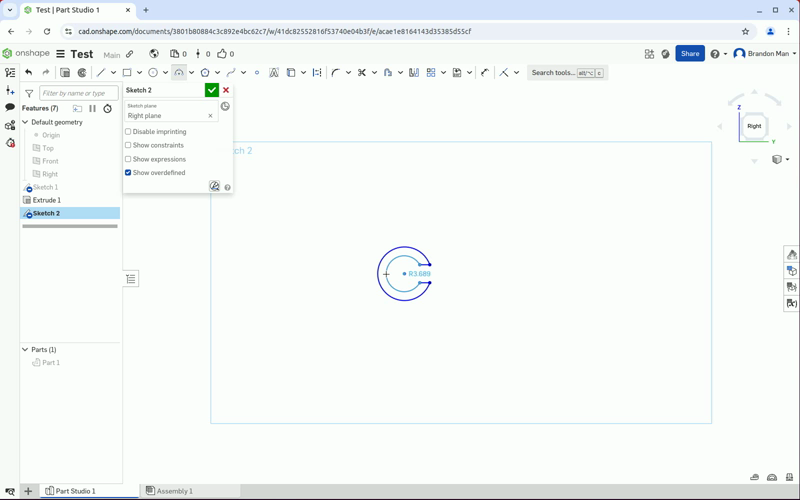
click(386, 273)
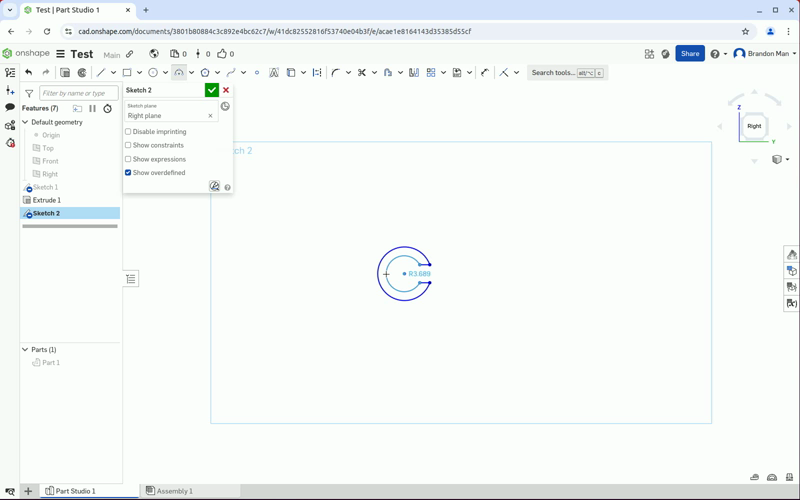
key_up(shift)
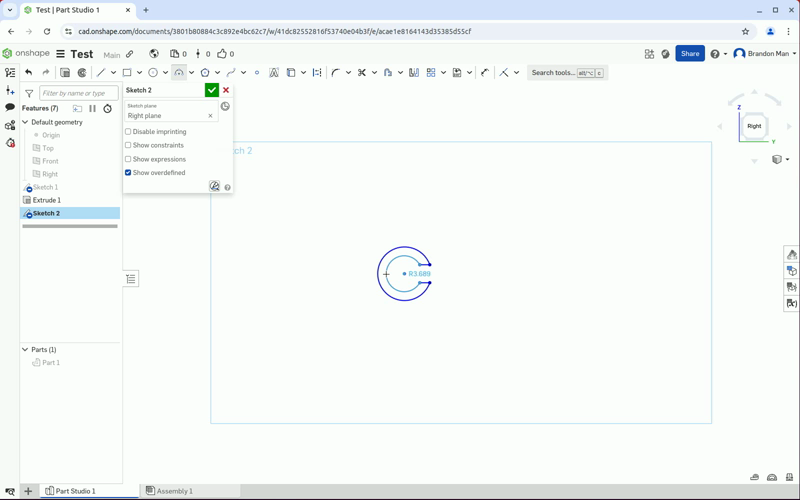
key(esc)
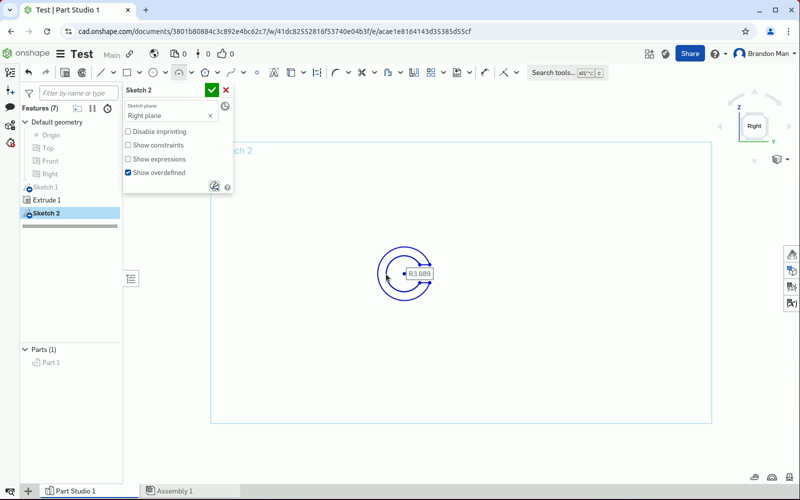
mouse_move(384, 289)
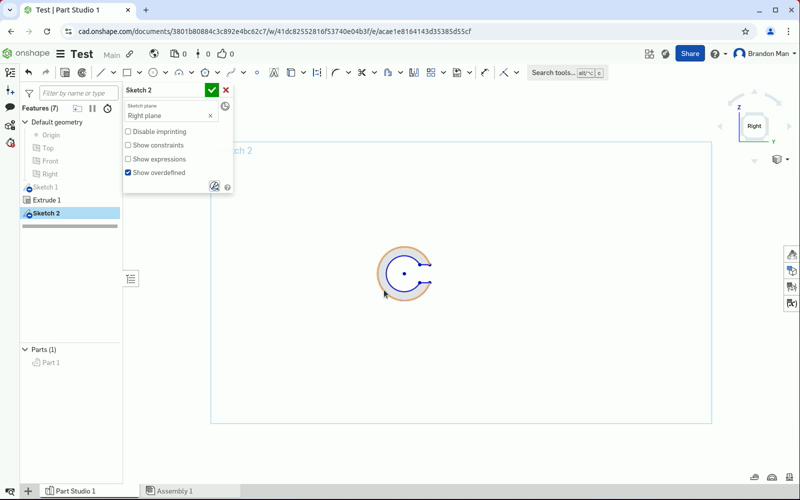
scroll(6)
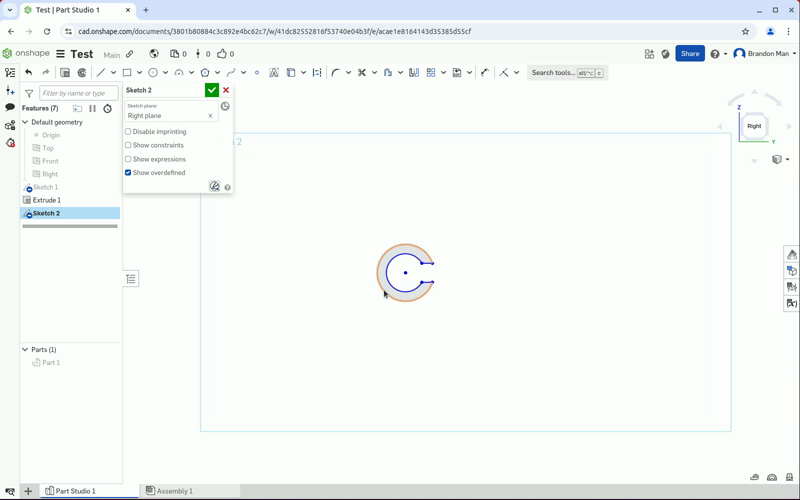
scroll(6)
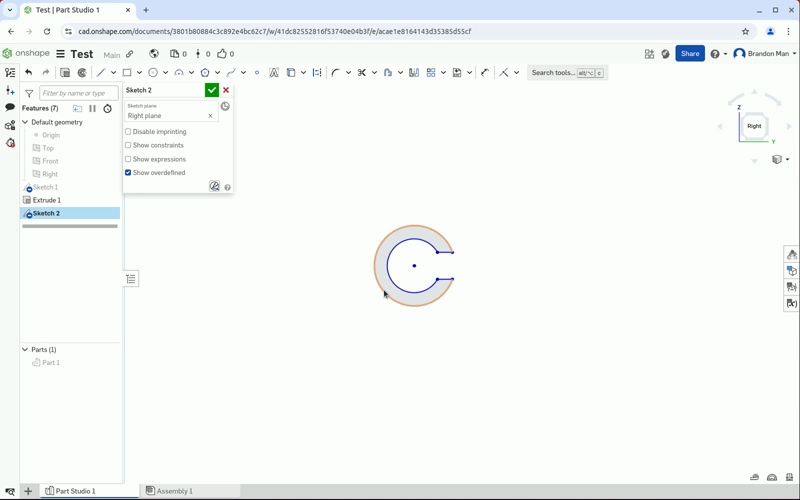
scroll(6)
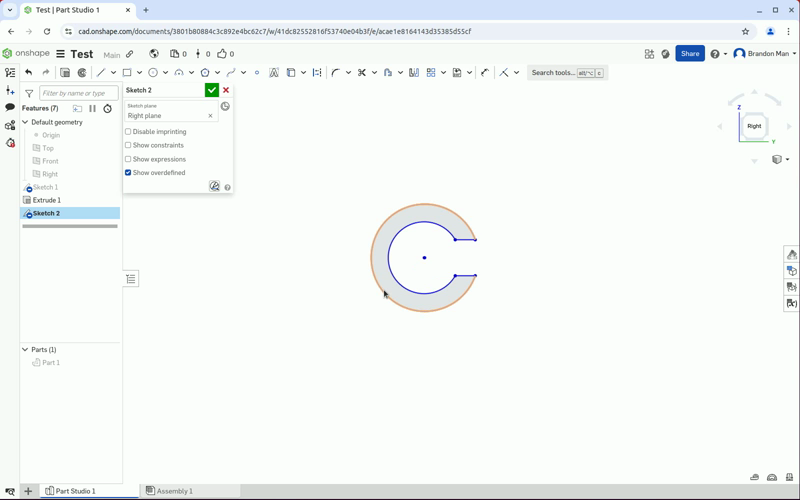
scroll(6)
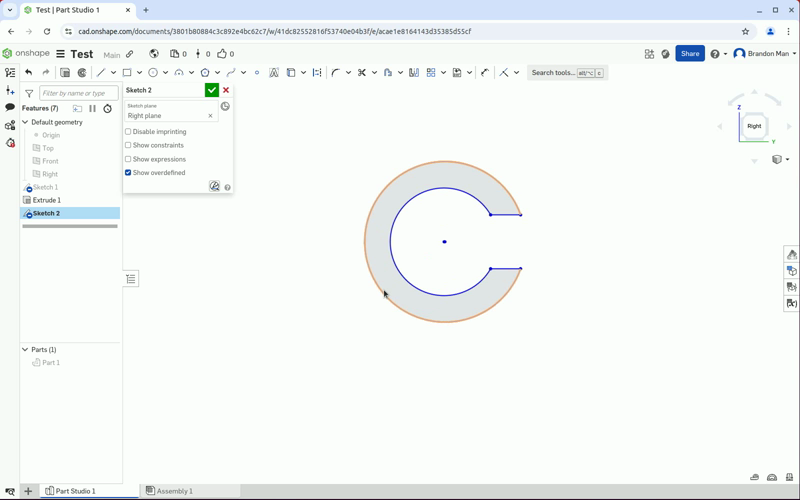
scroll(6)
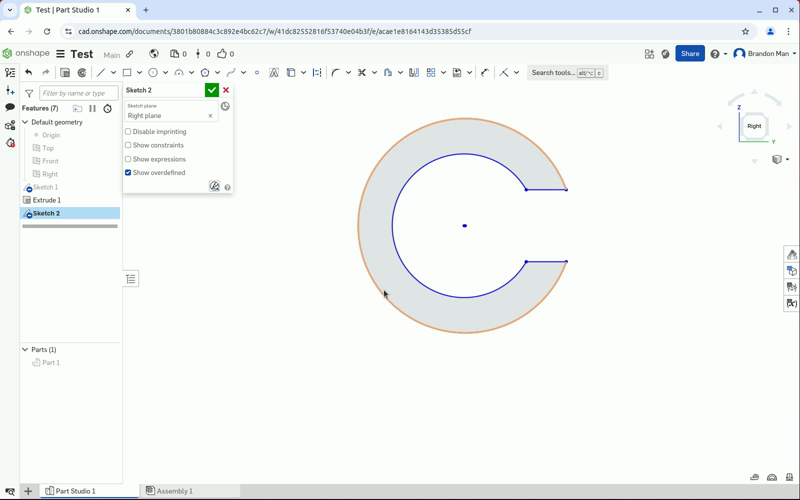
scroll(6)
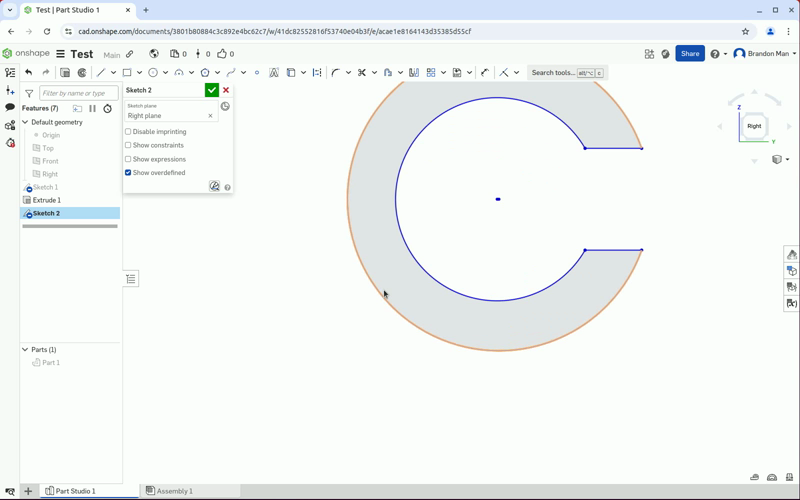
scroll(6)
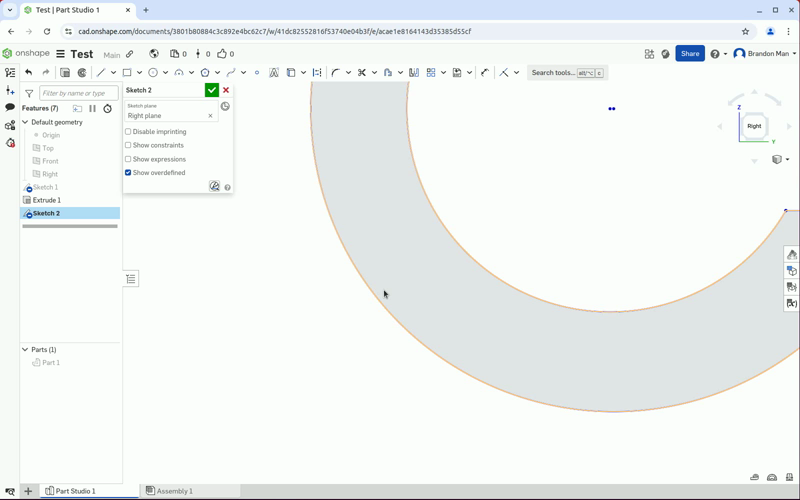
click(384, 289)
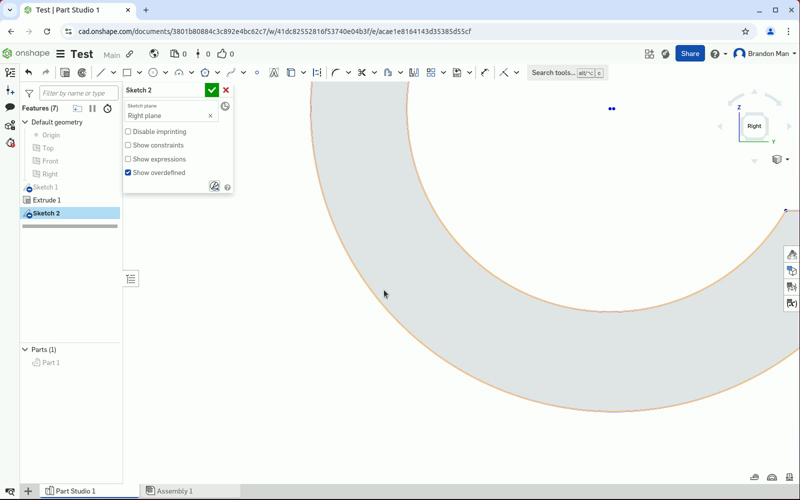
scroll(-6)
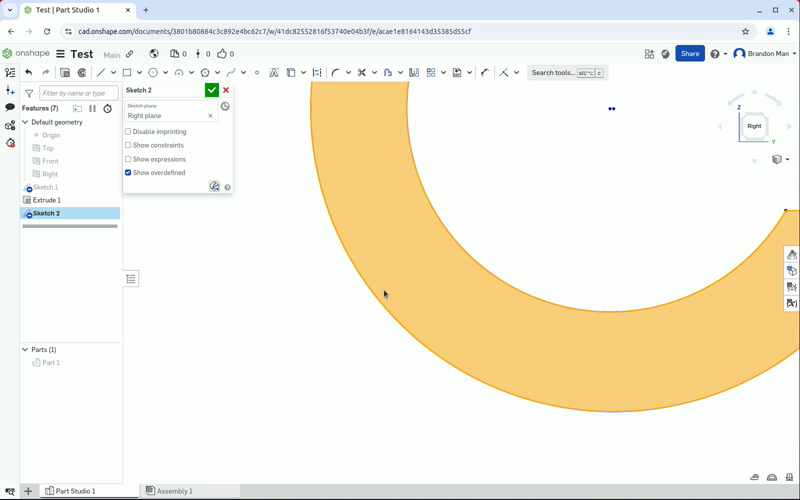
scroll(-6)
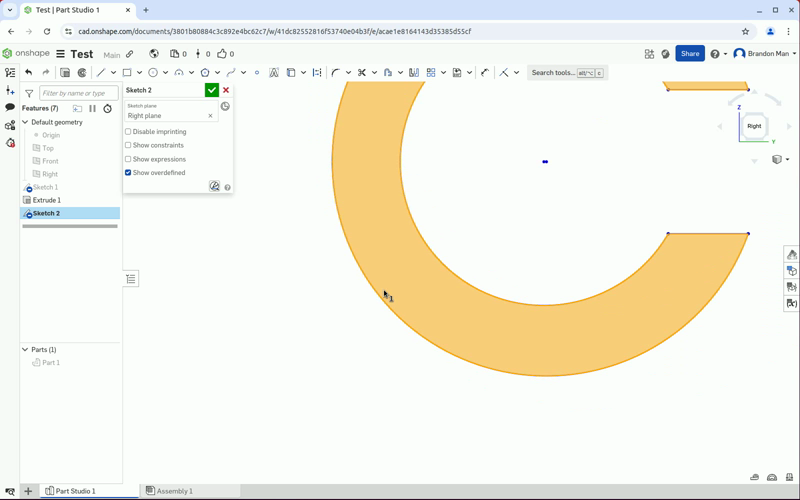
scroll(-6)
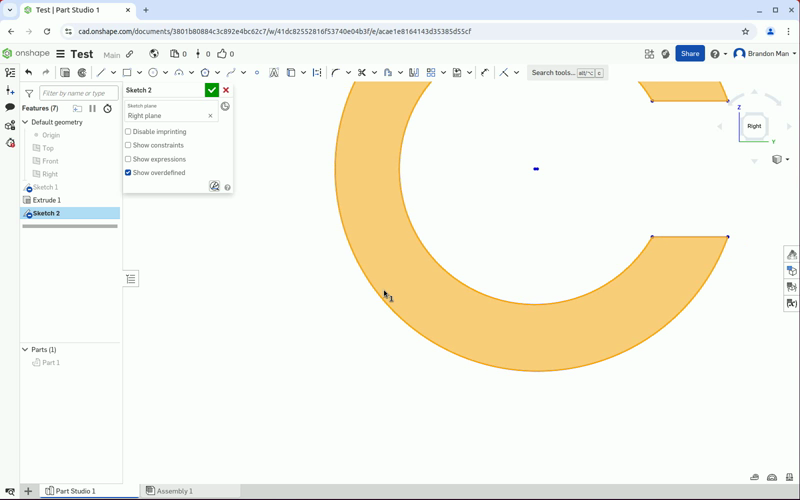
scroll(-6)
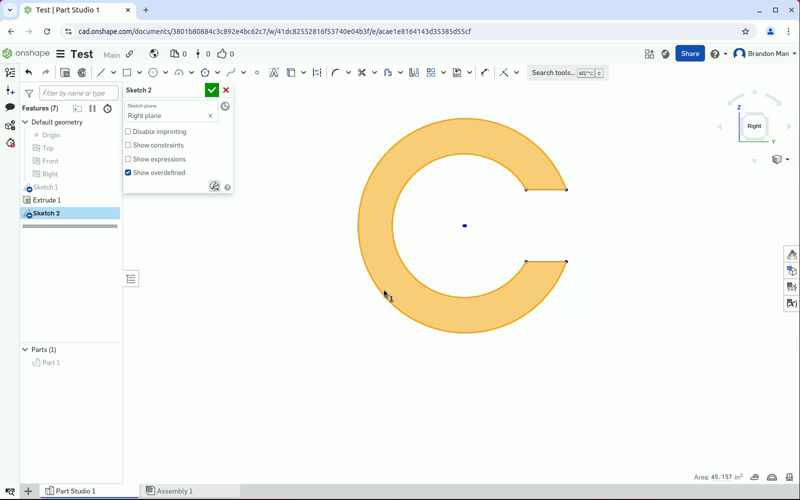
scroll(-6)
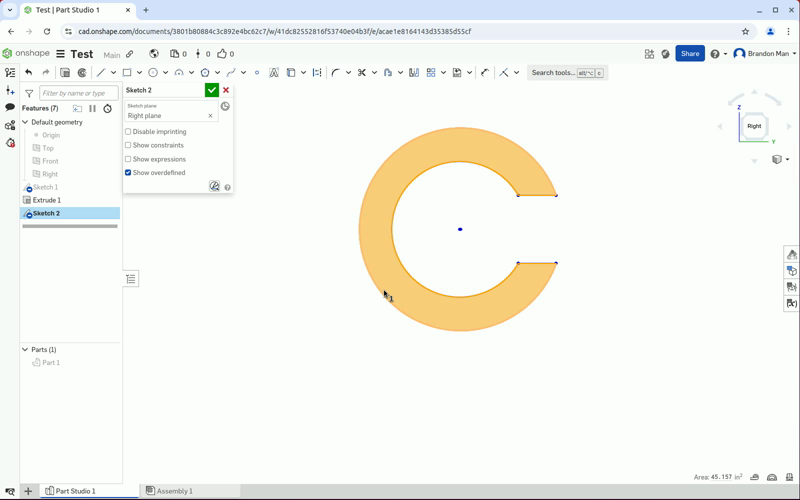
scroll(-6)
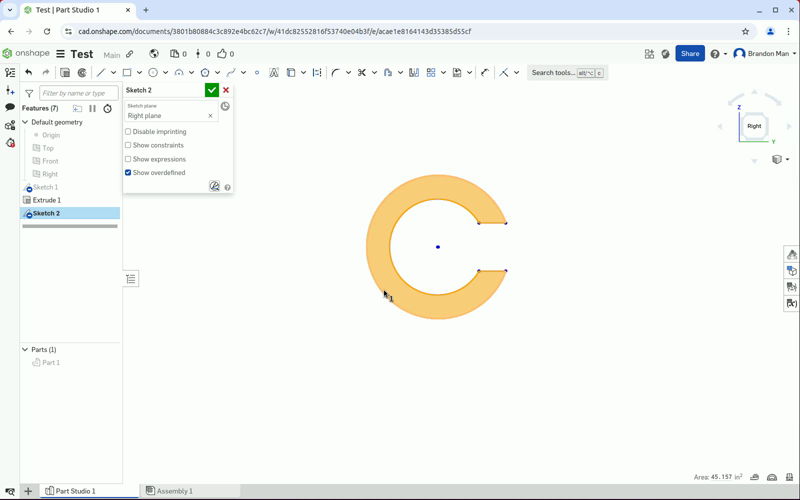
scroll(-6)
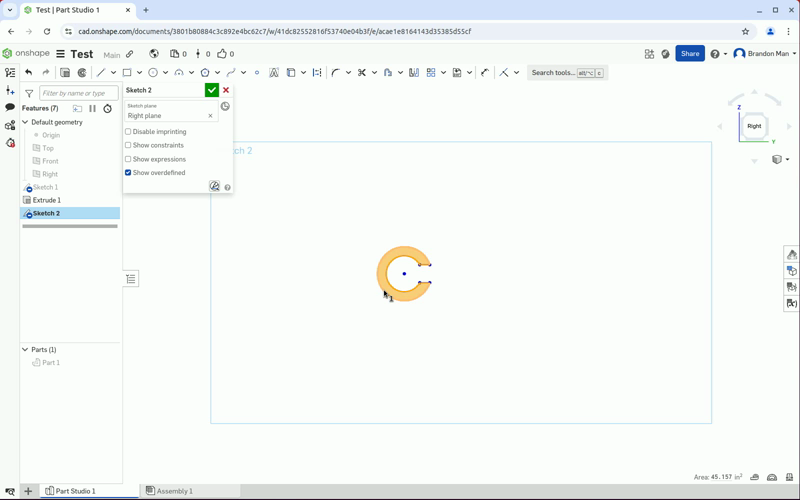
mouse_move(73, 352)
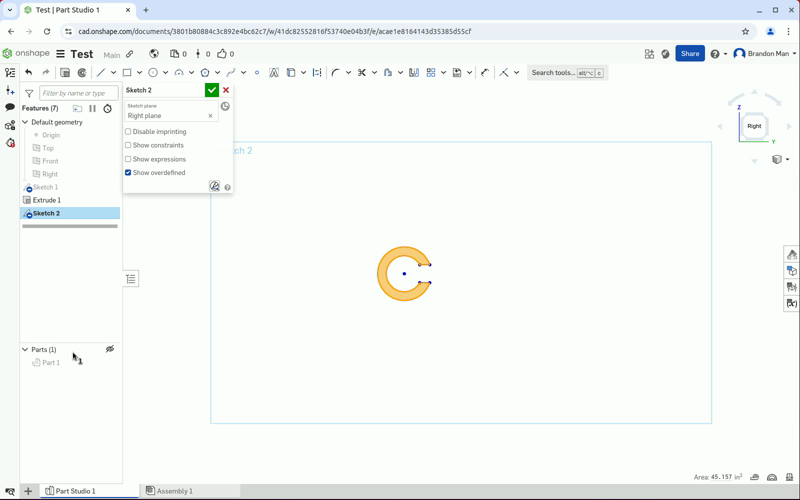
key(shift+y)
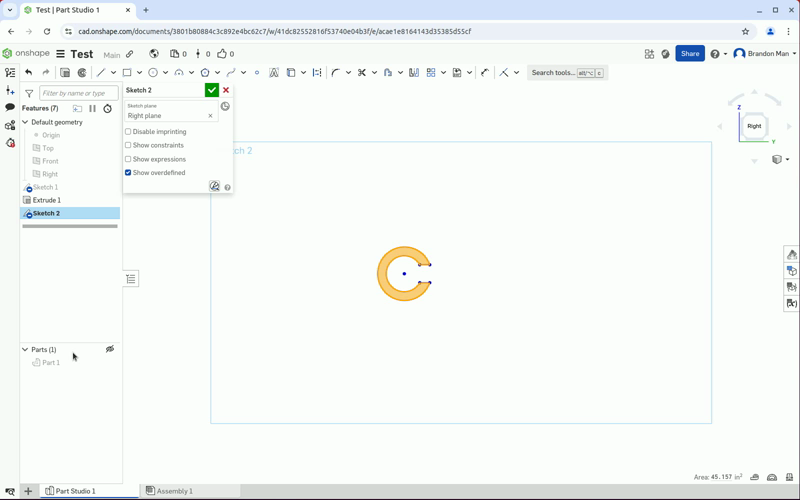
key(shift+e)
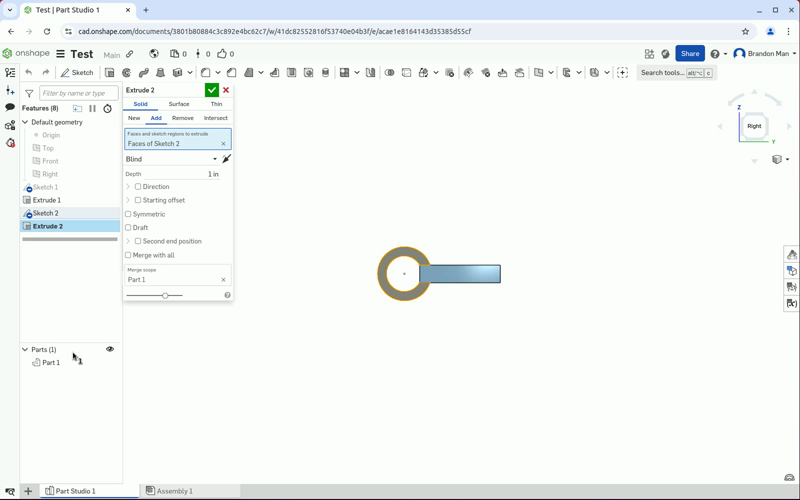
mouse_move(143, 106)
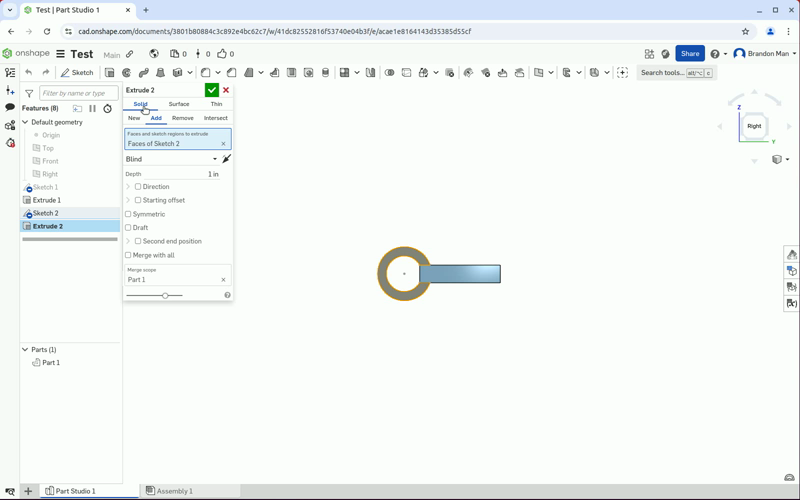
click(143, 106)
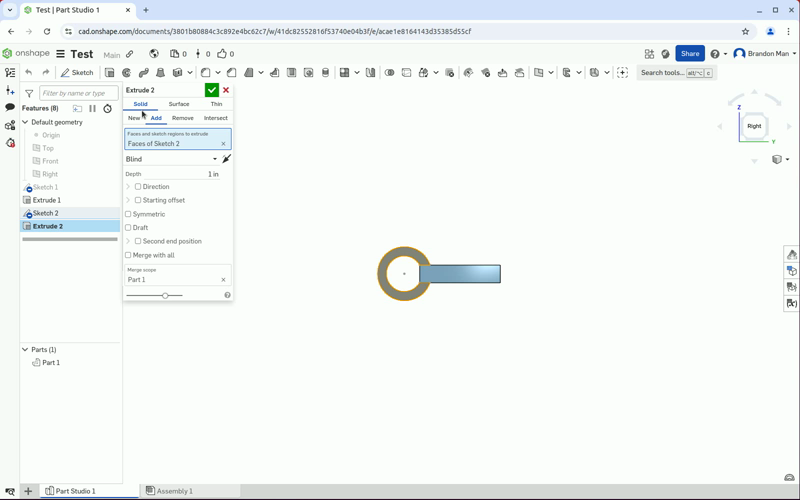
mouse_move(137, 120)
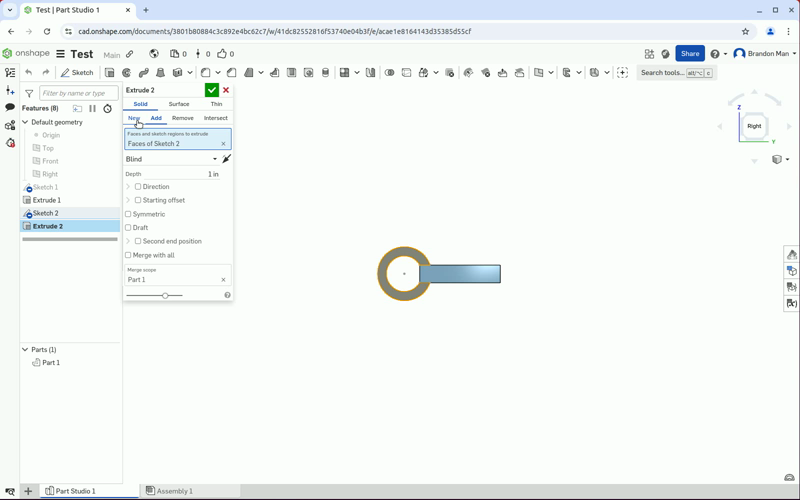
click(137, 120)
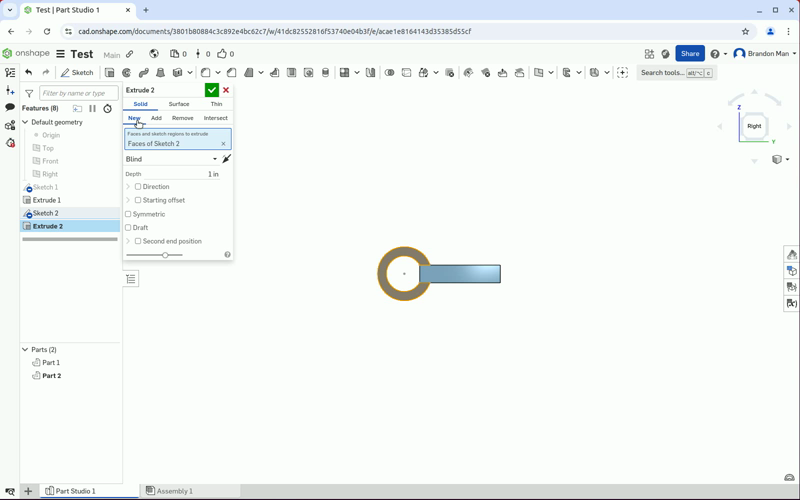
key(tab, 4)
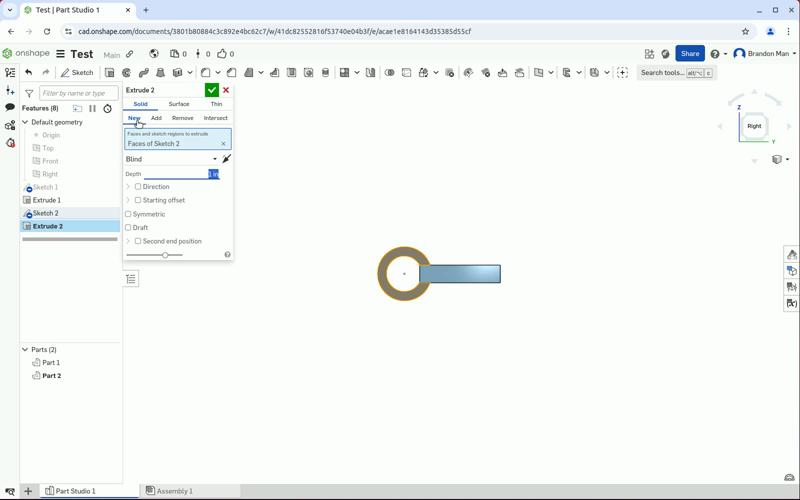
text(23.108)
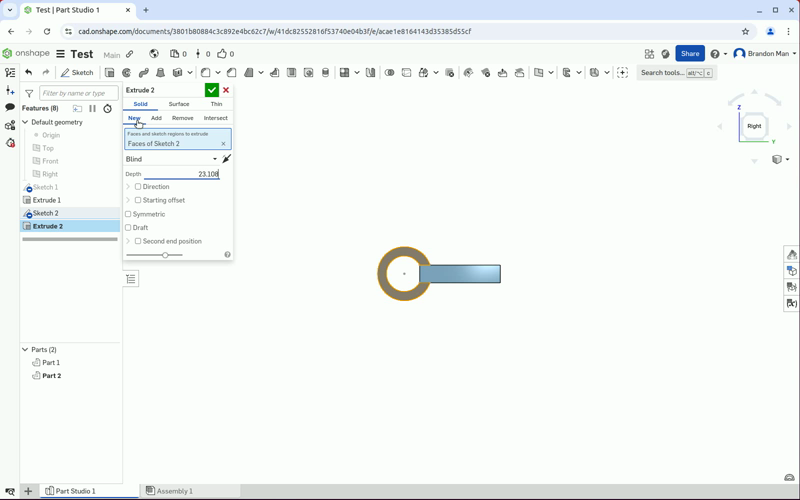
key(tab, 3)
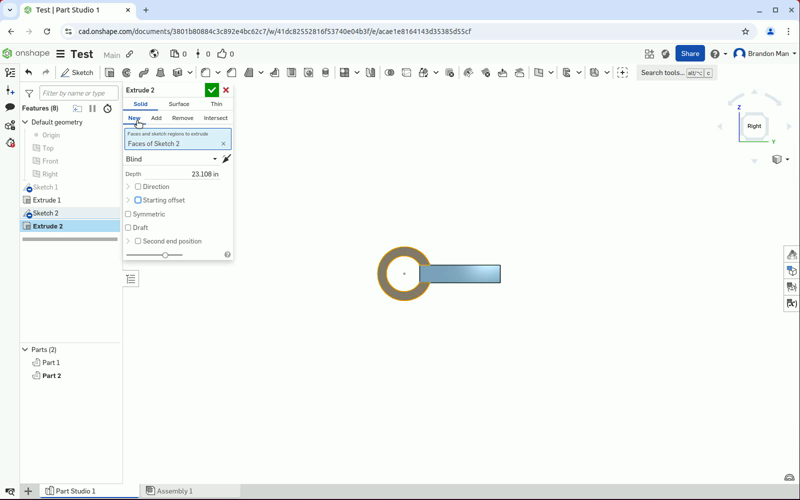
key(tab, 2)
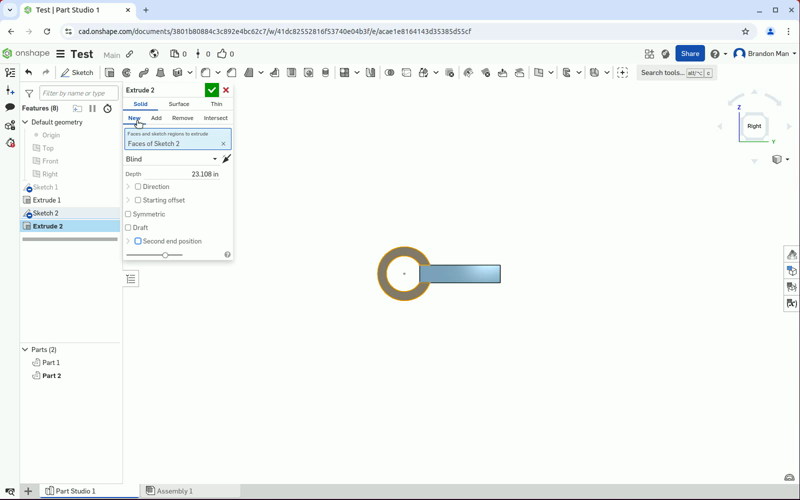
key(space)
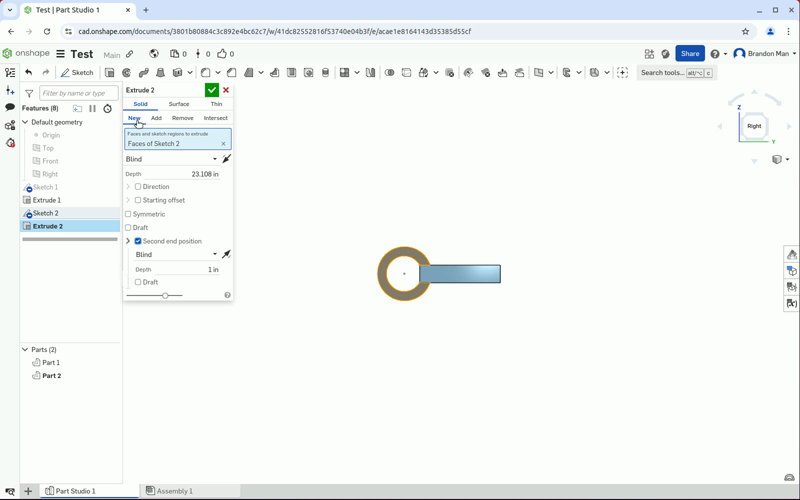
key(tab, 3)
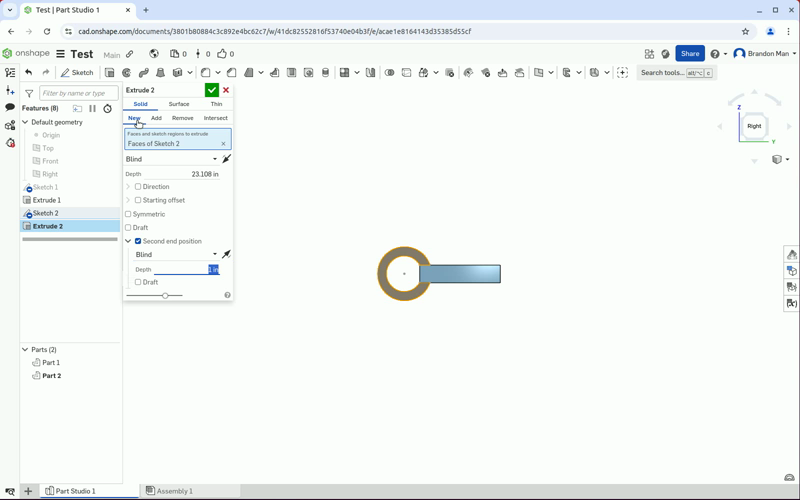
text(23.108)
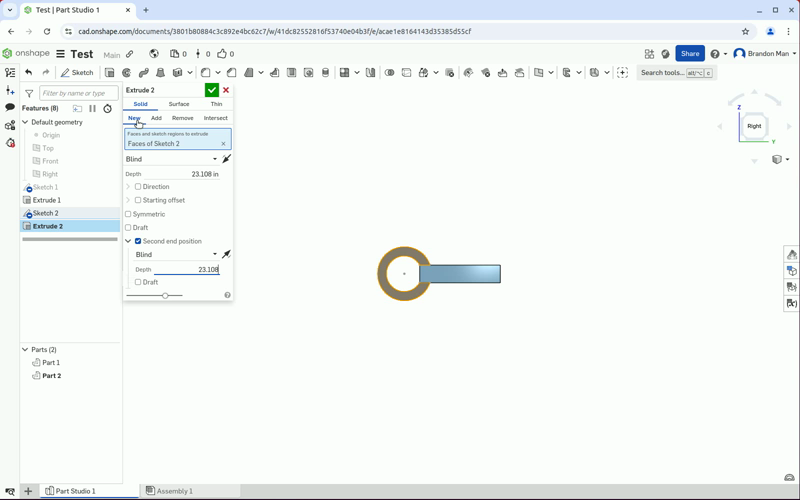
key(enter)
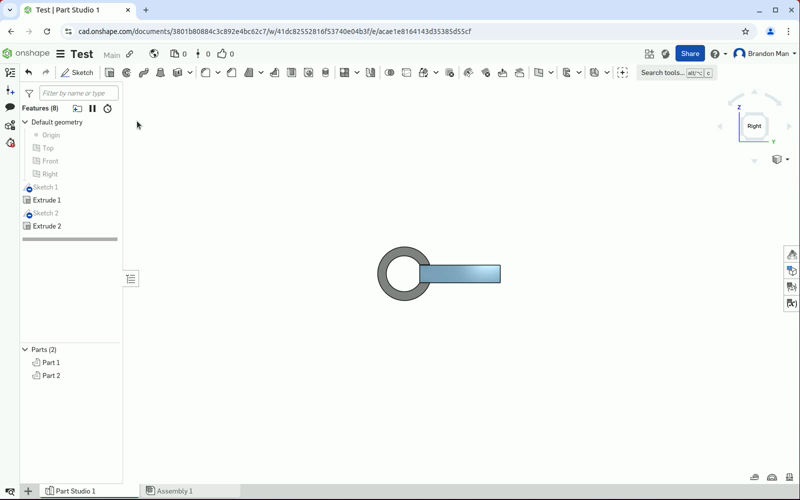
key(shift+h)
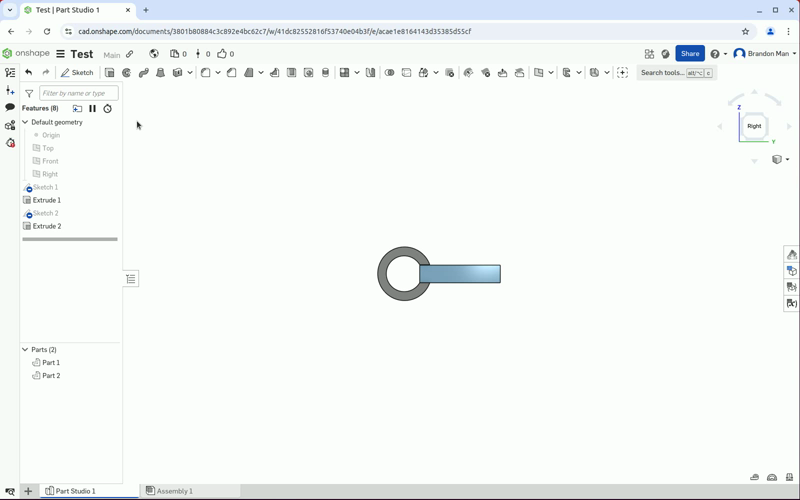
key(shift+h)
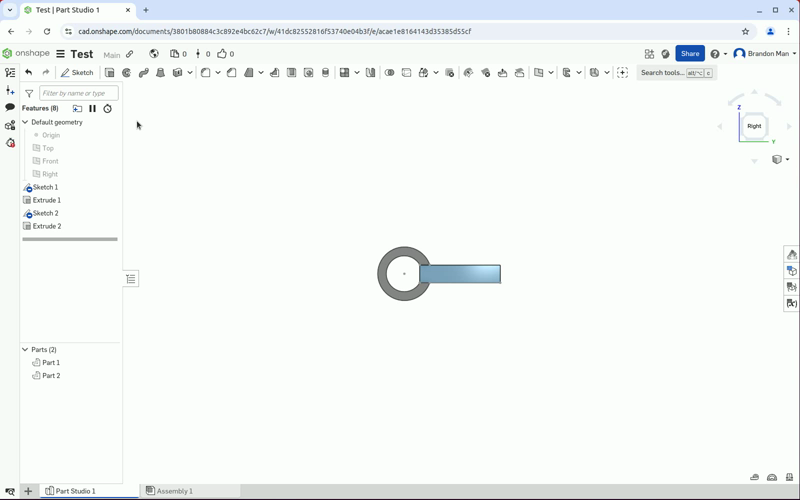
key(shift+7)
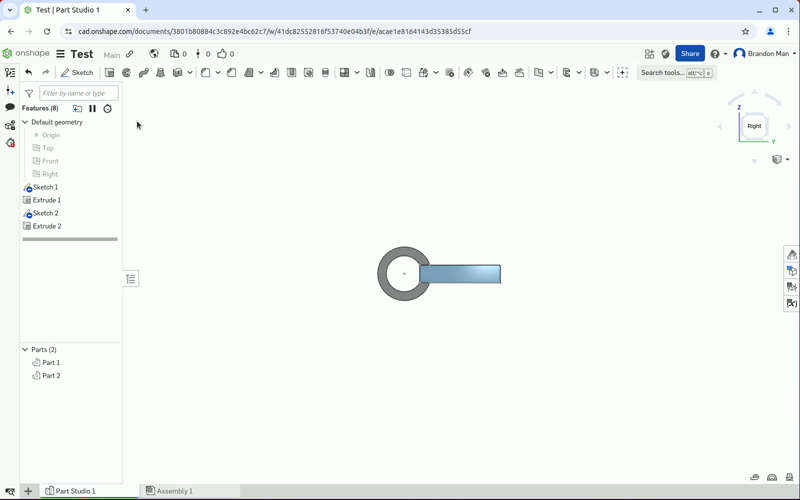
key(right, 2)
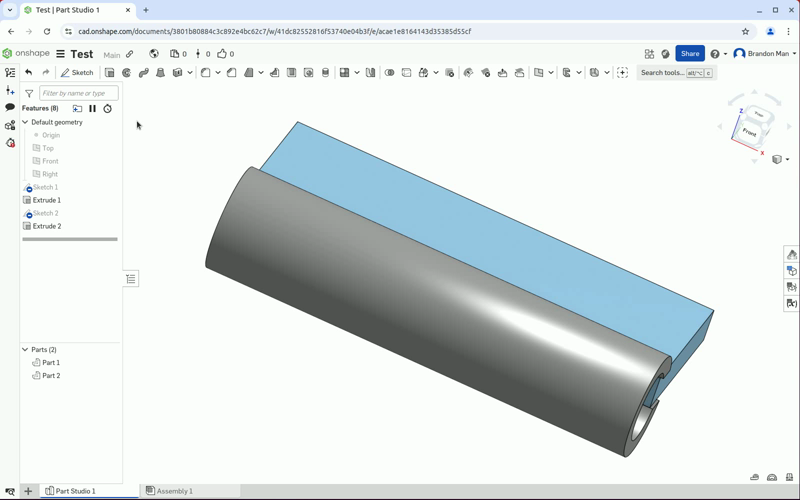
key(down, 2)
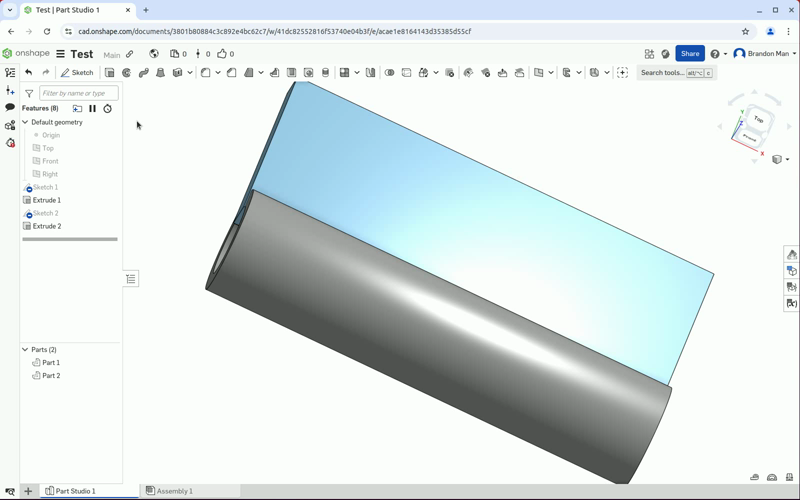
key(up, 2)
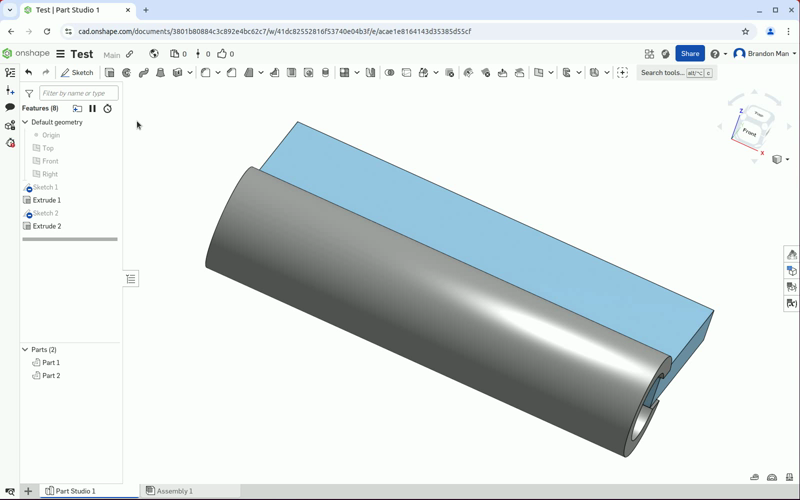
key(left, 2)
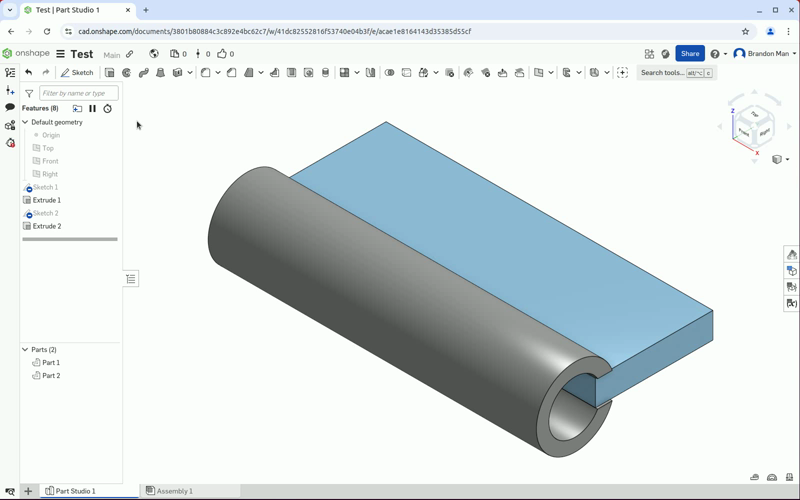
mouse_move(73, 189)
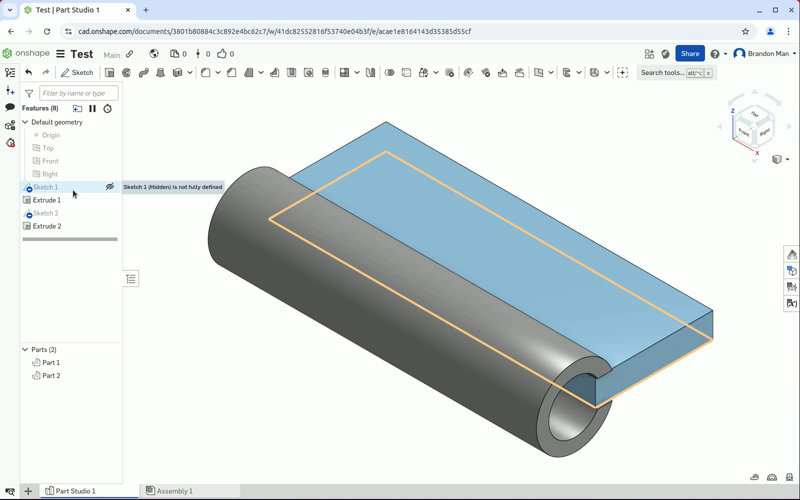
click(73, 189)